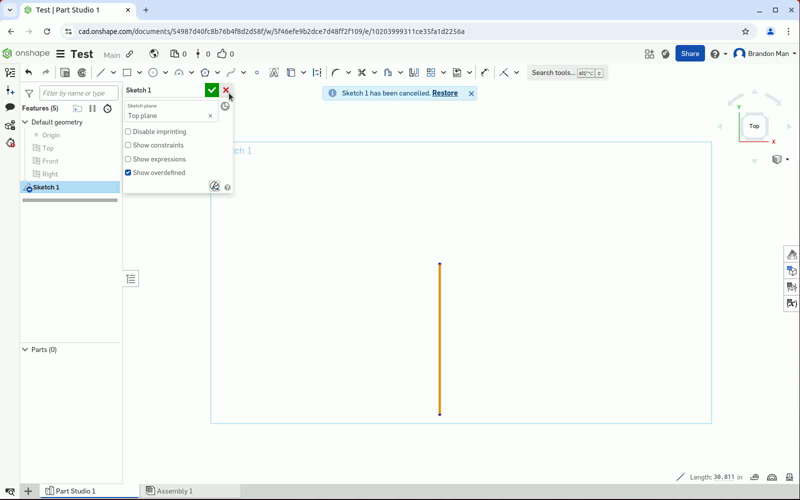
key(shift+h)
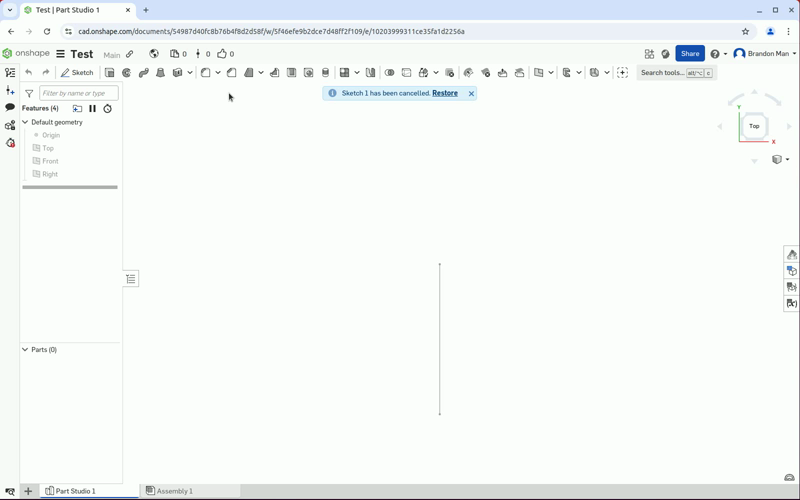
mouse_move(73, 352)
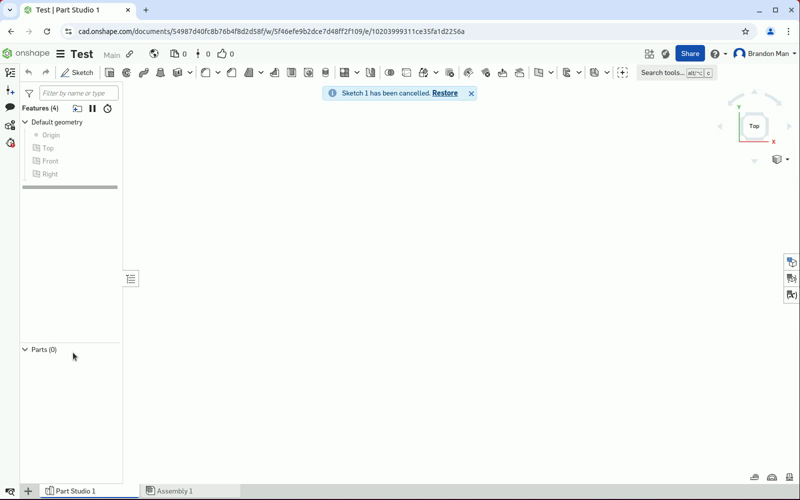
key(y)
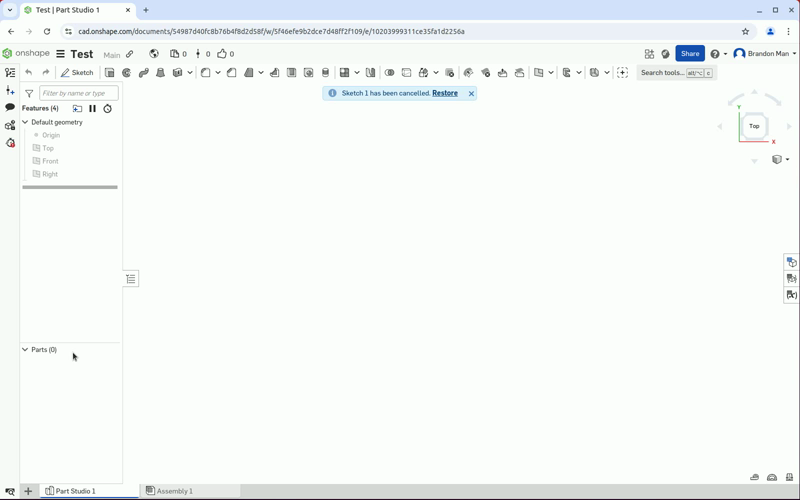
key(shift+p)
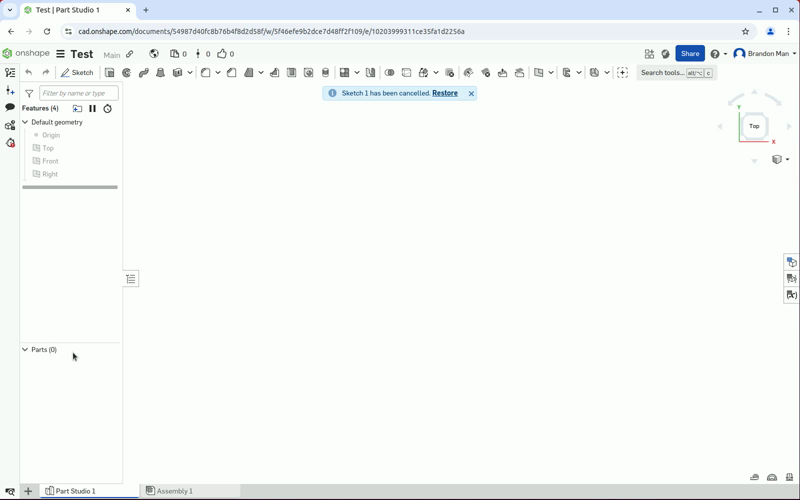
key(space)
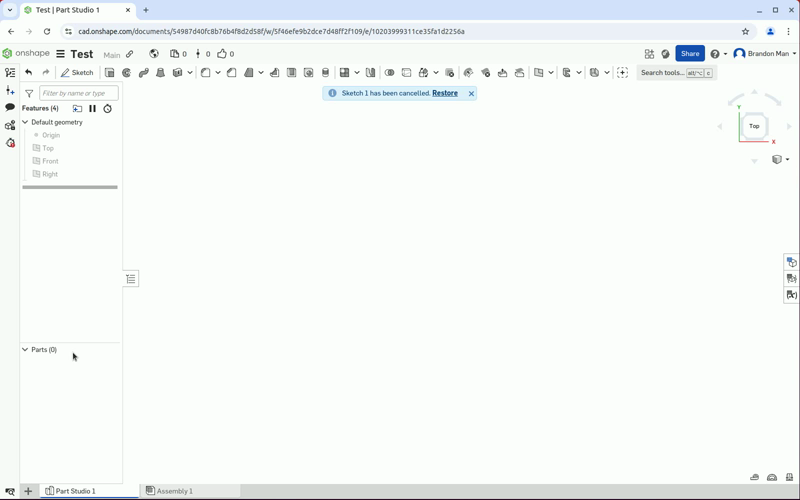
key_down(shift)
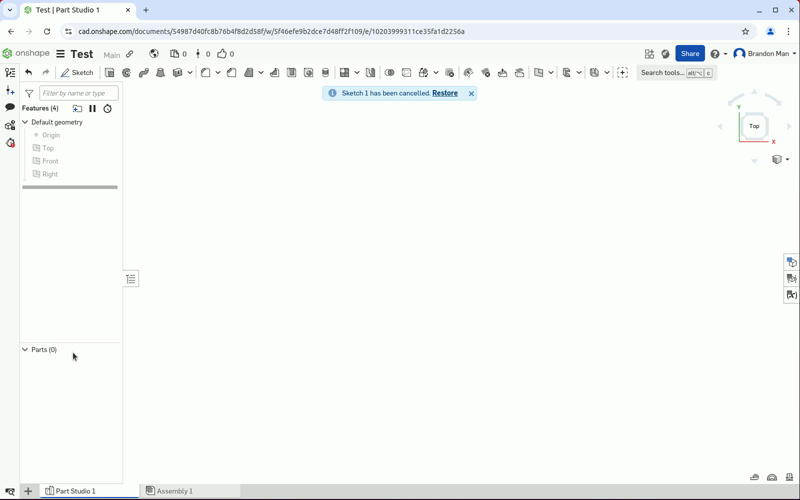
key(up)
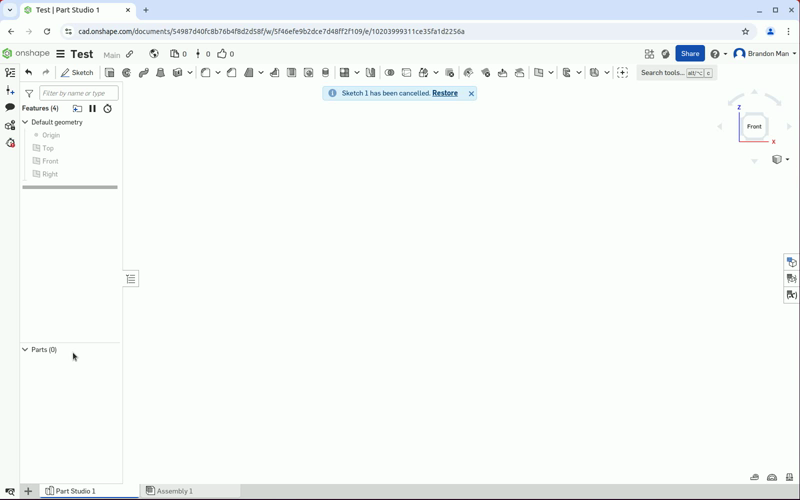
key_up(shift)
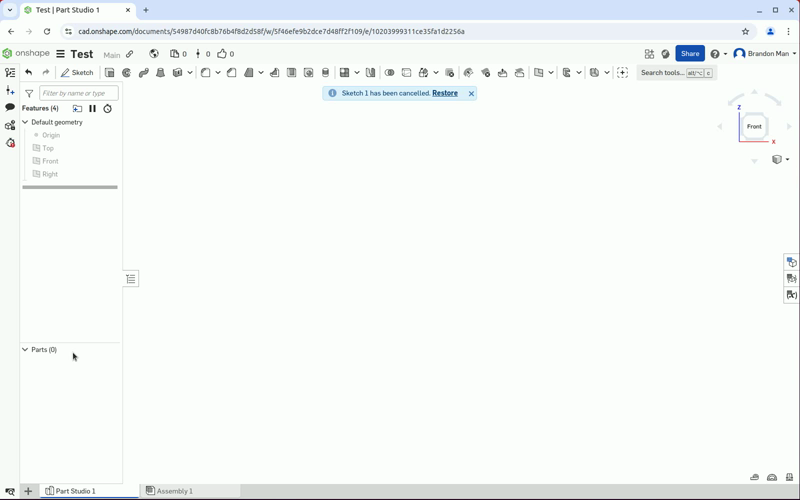
mouse_move(73, 352)
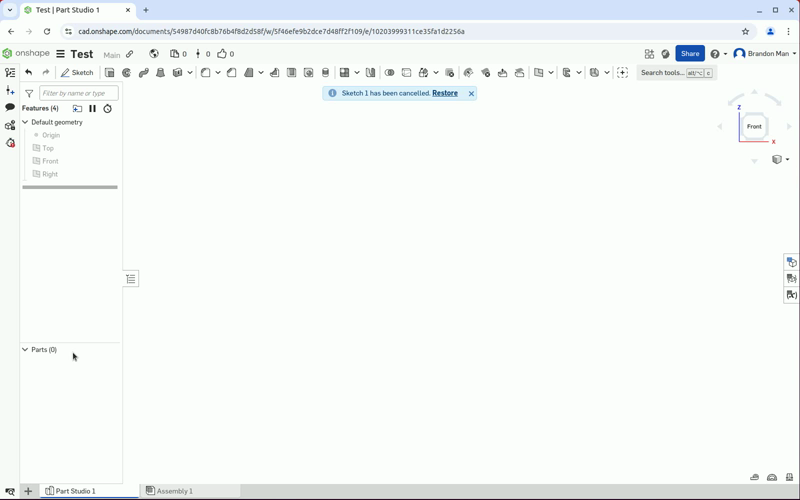
key(shift+y)
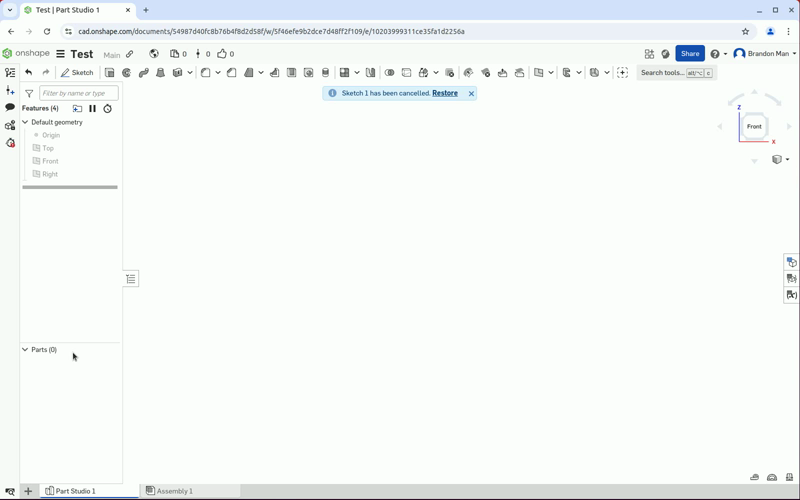
key(shift+s)
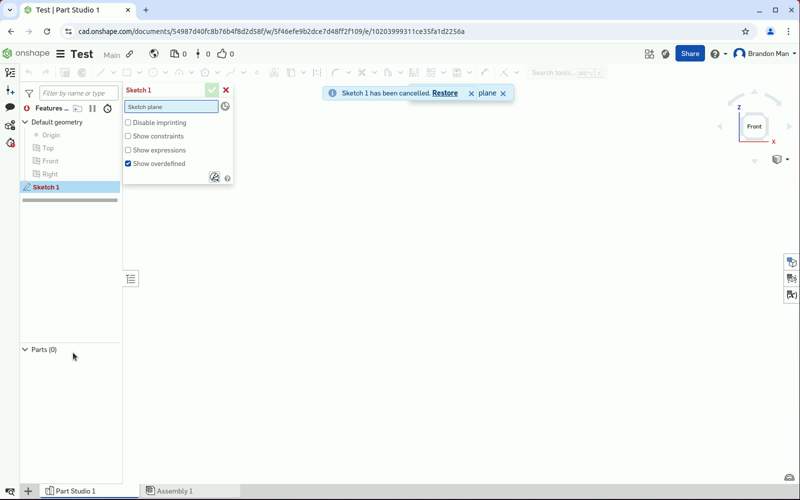
mouse_move(73, 163)
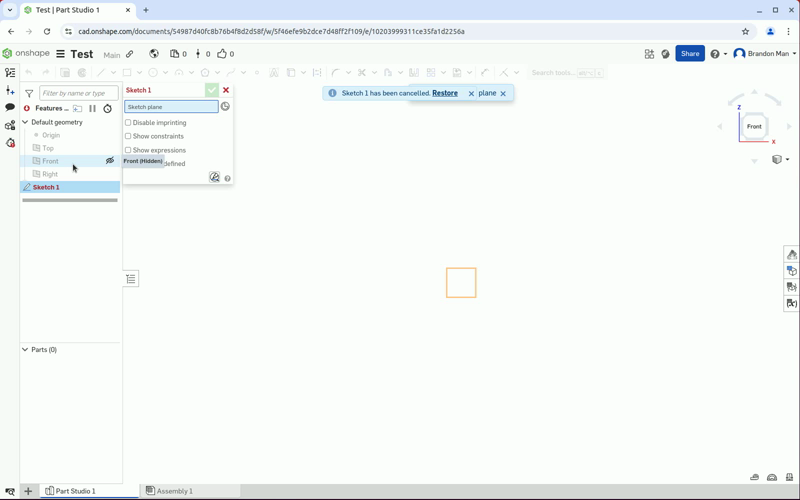
click(73, 163)
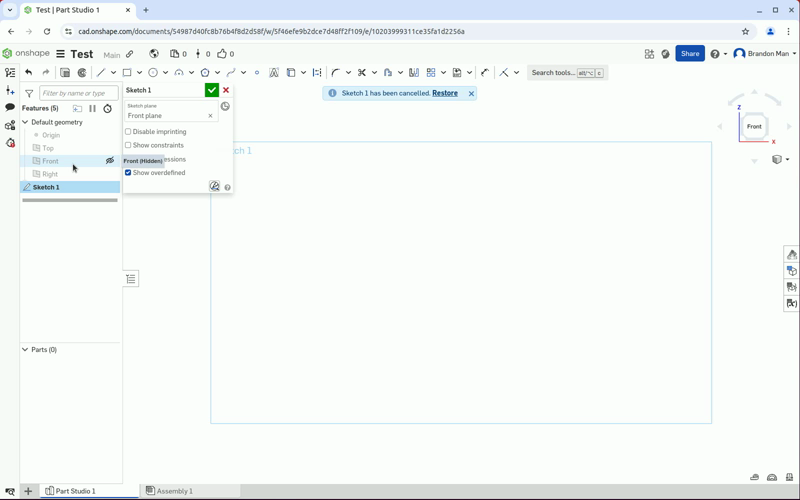
mouse_move(73, 352)
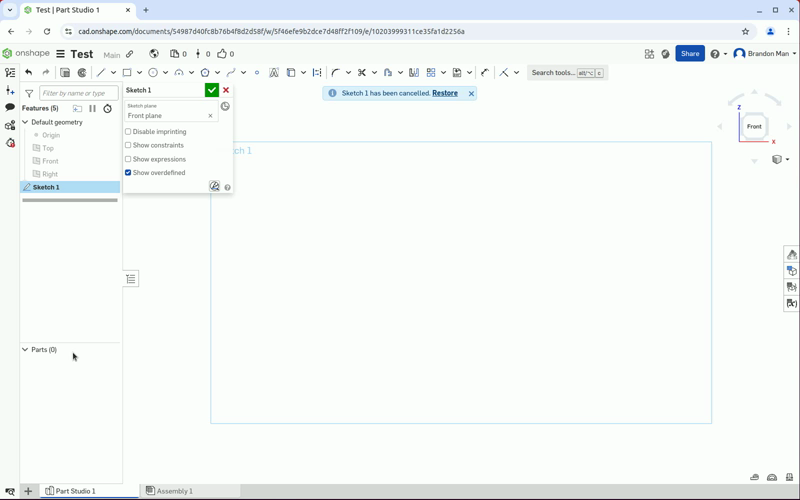
key(y)
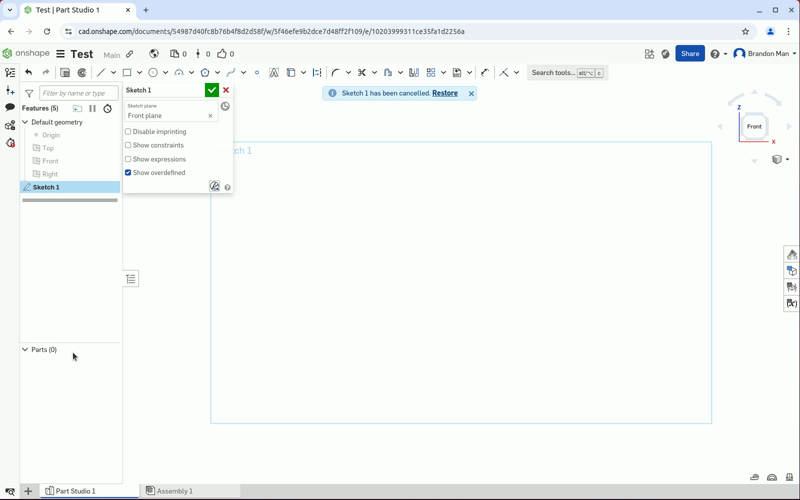
key(c)
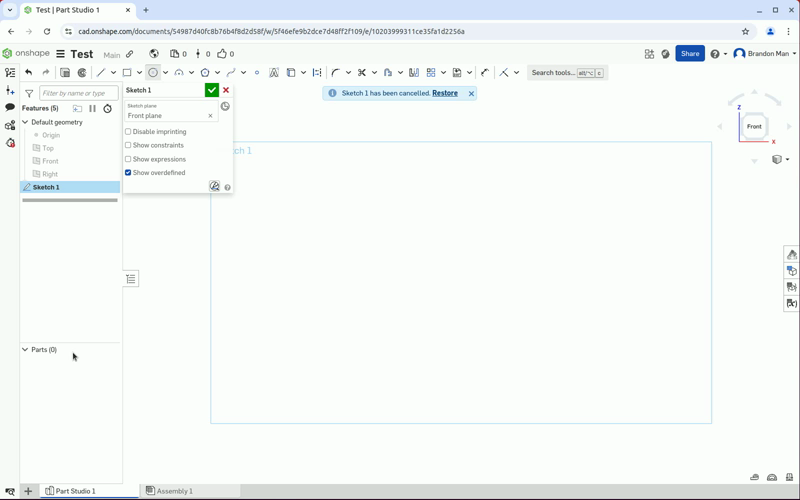
key_down(shift)
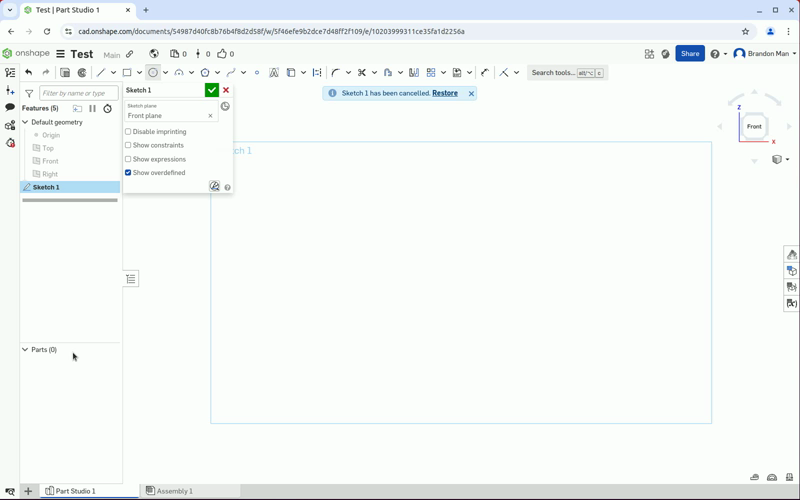
mouse_move(461, 282)
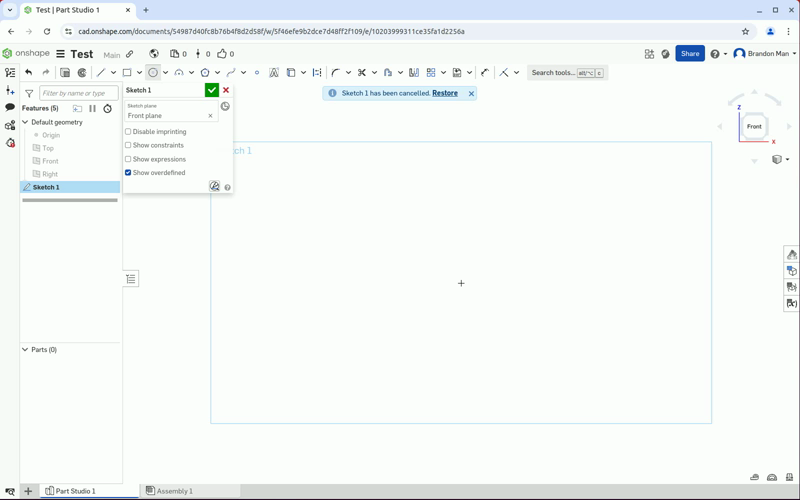
click(461, 282)
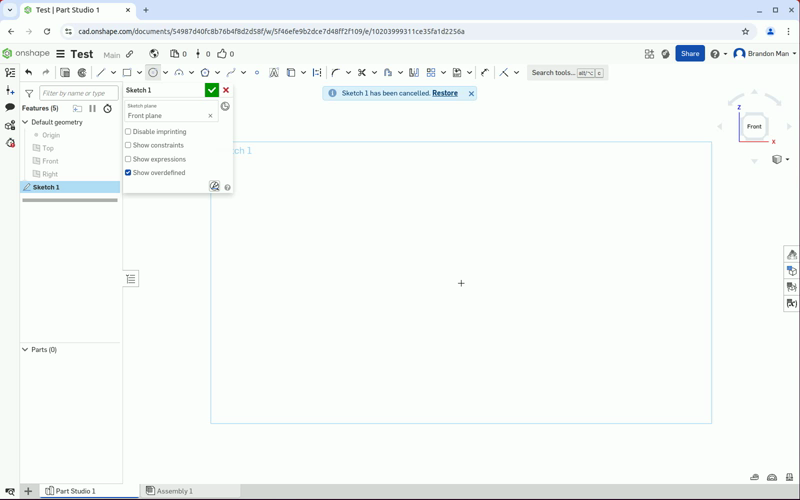
key_up(shift)
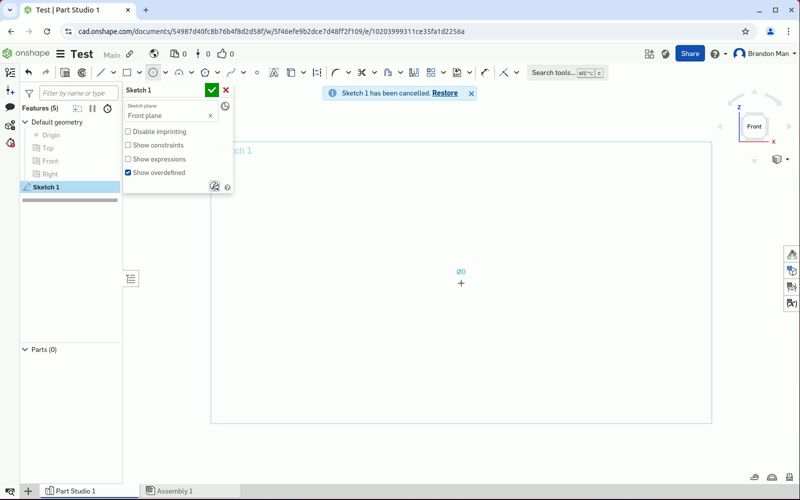
mouse_move(555, 282)
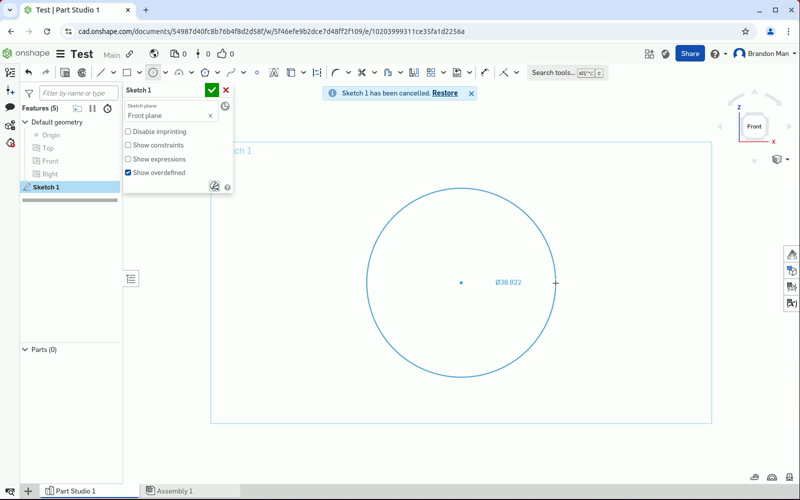
click(555, 282)
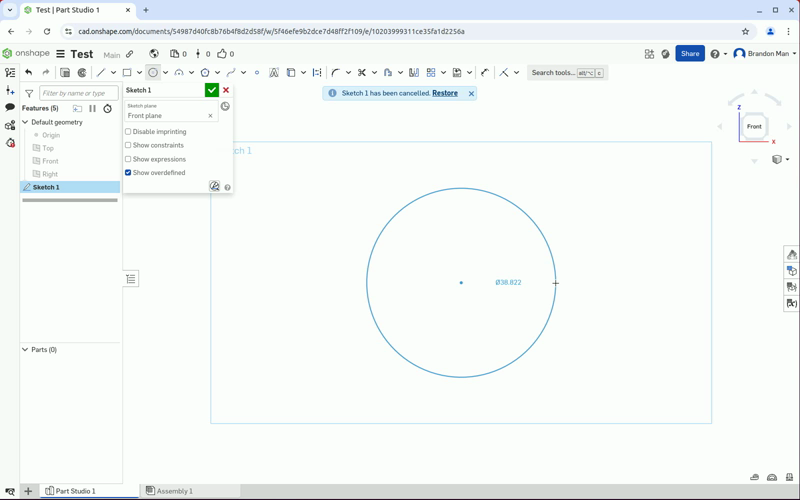
key(esc)
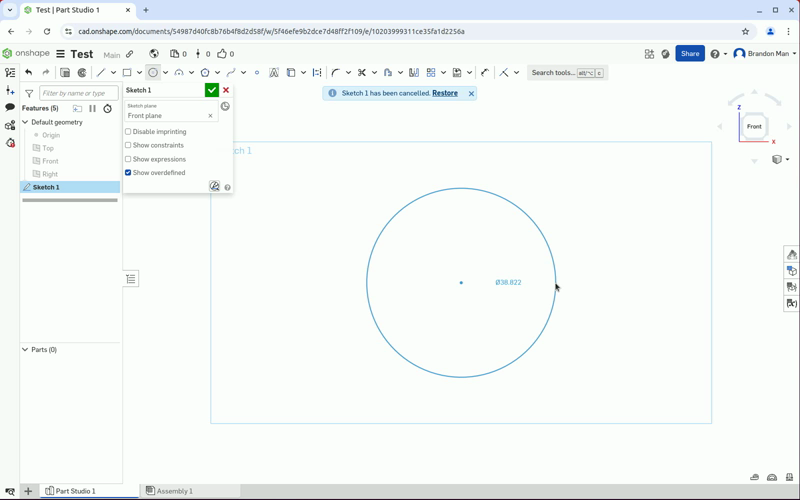
key(c)
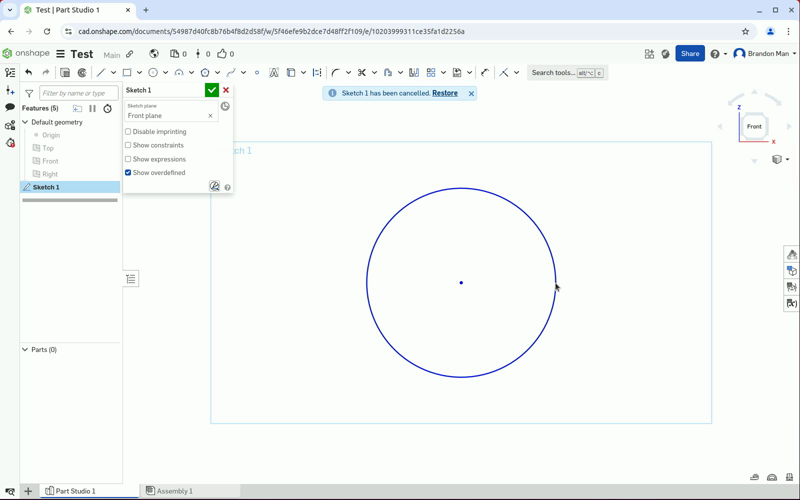
key_down(shift)
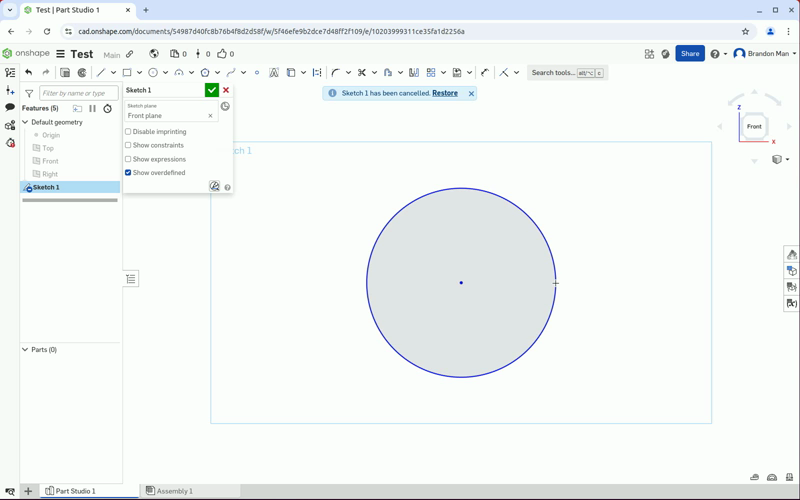
mouse_move(461, 233)
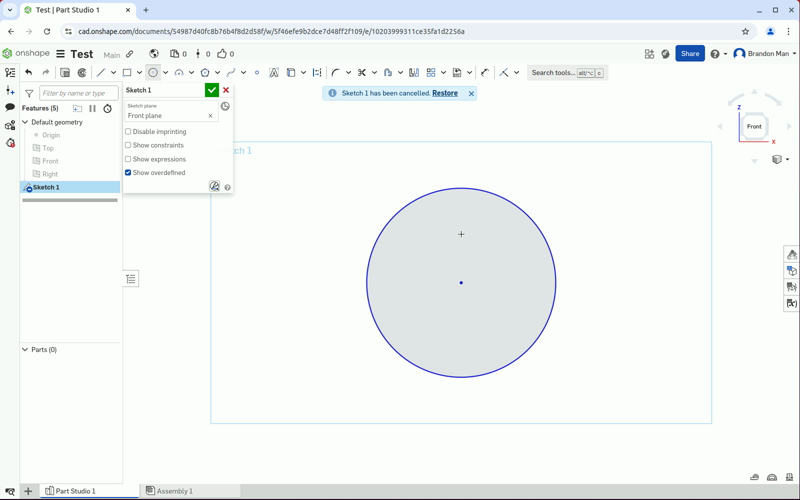
click(461, 233)
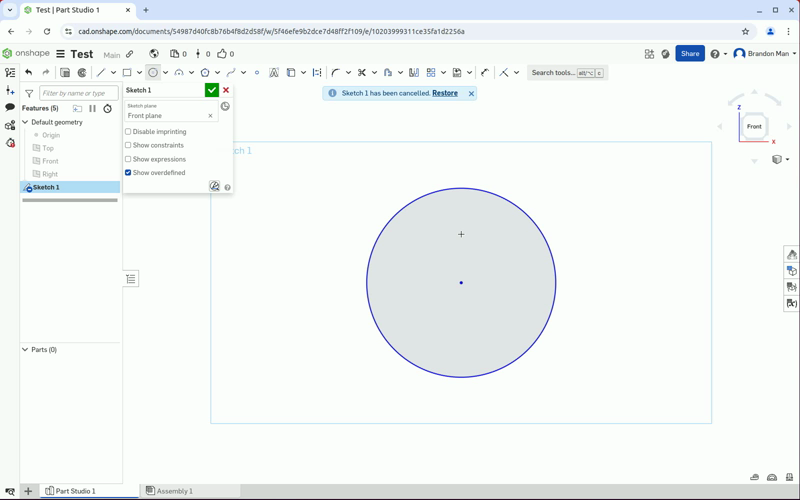
key_up(shift)
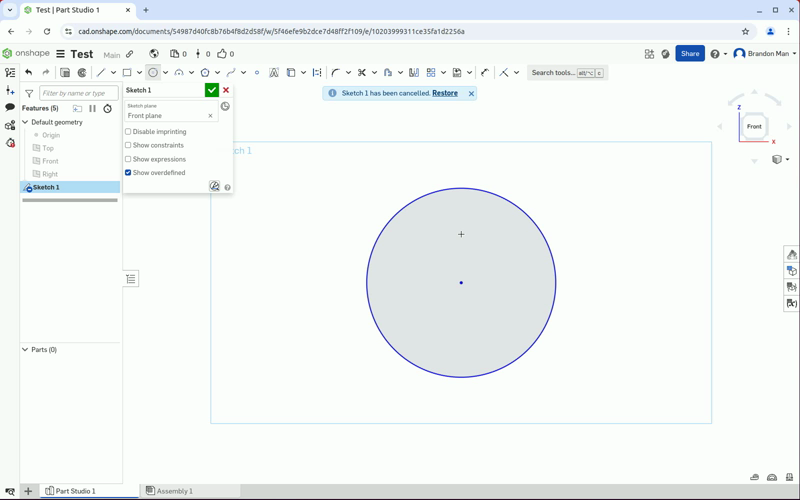
mouse_move(486, 233)
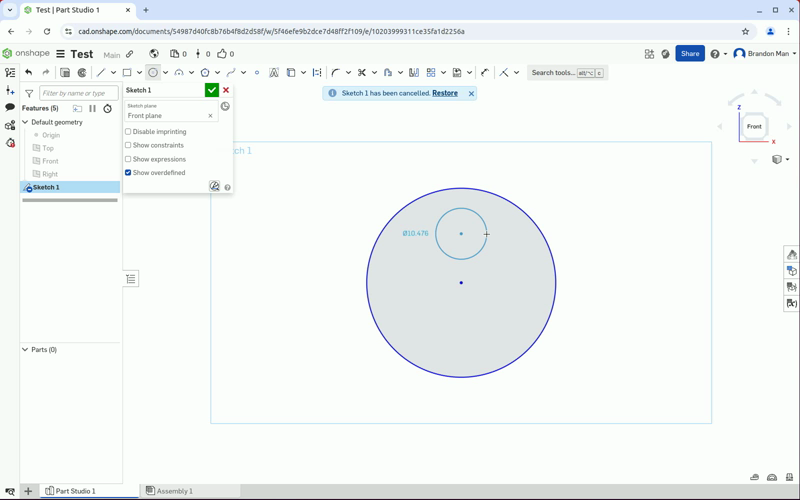
click(486, 233)
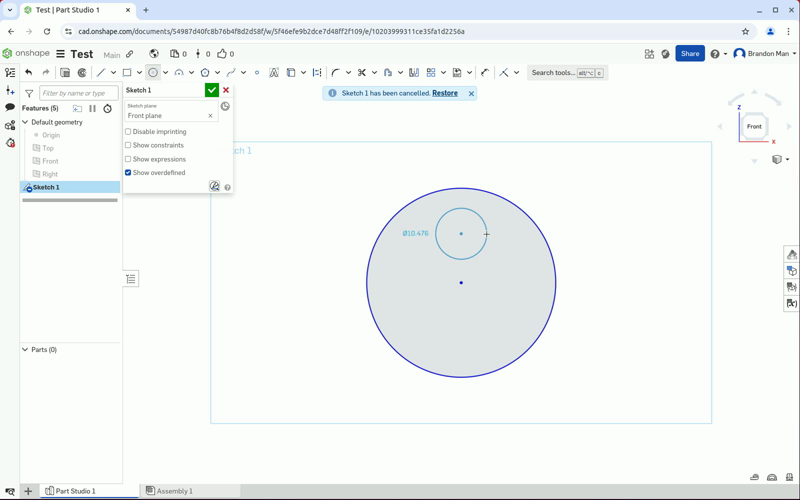
key(esc)
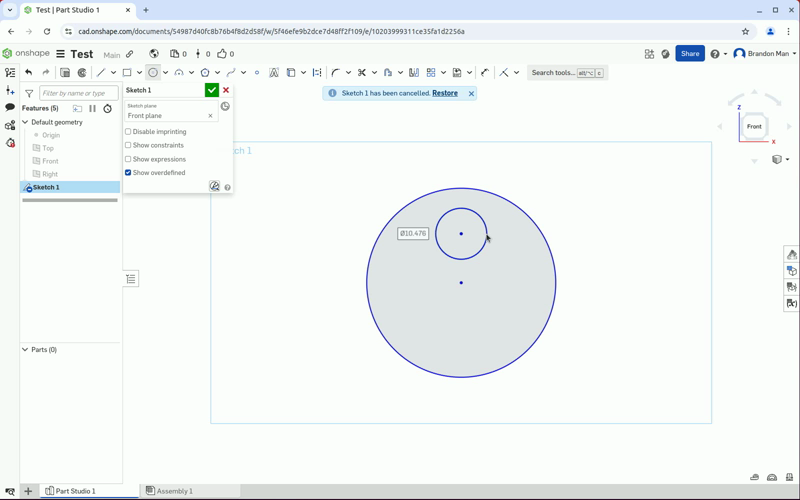
key(c)
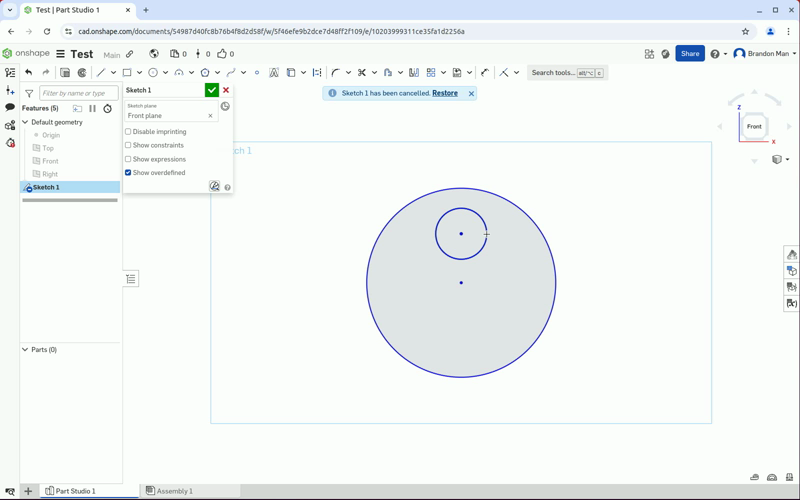
key_down(shift)
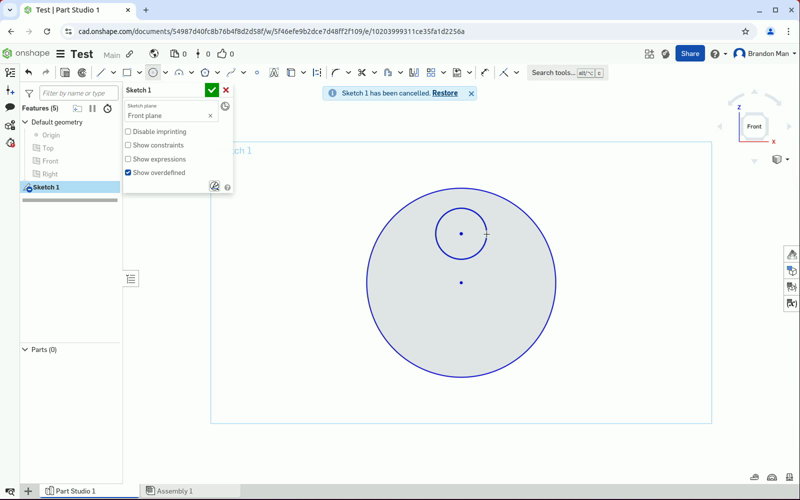
mouse_move(461, 282)
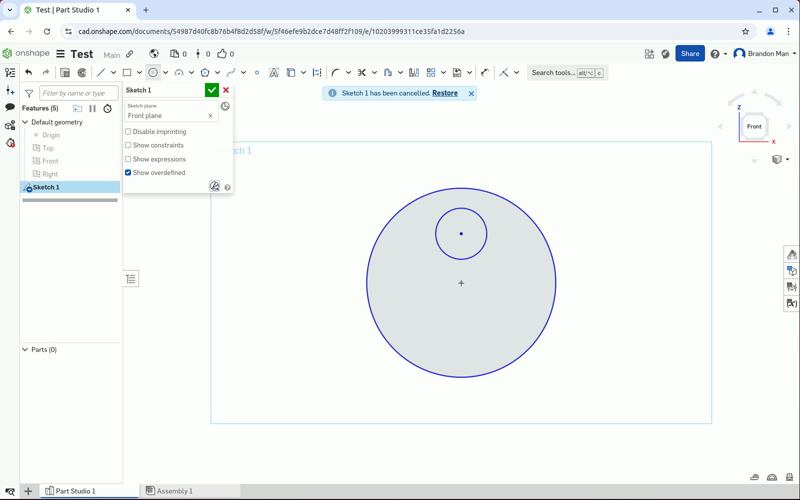
click(461, 282)
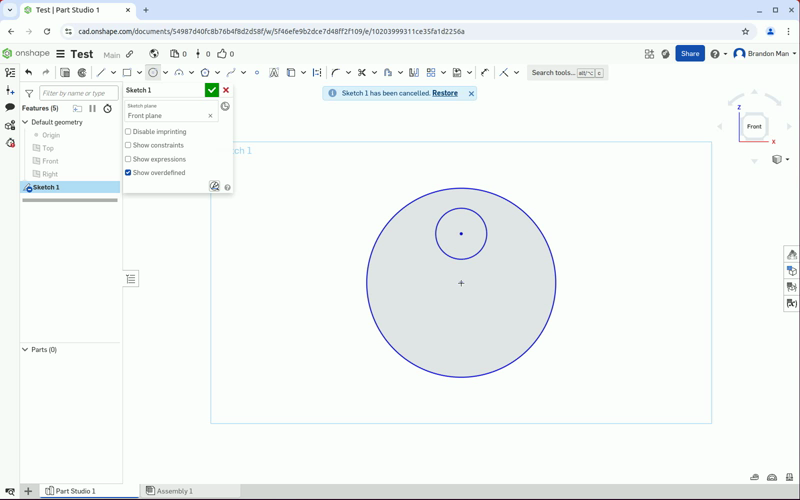
key_up(shift)
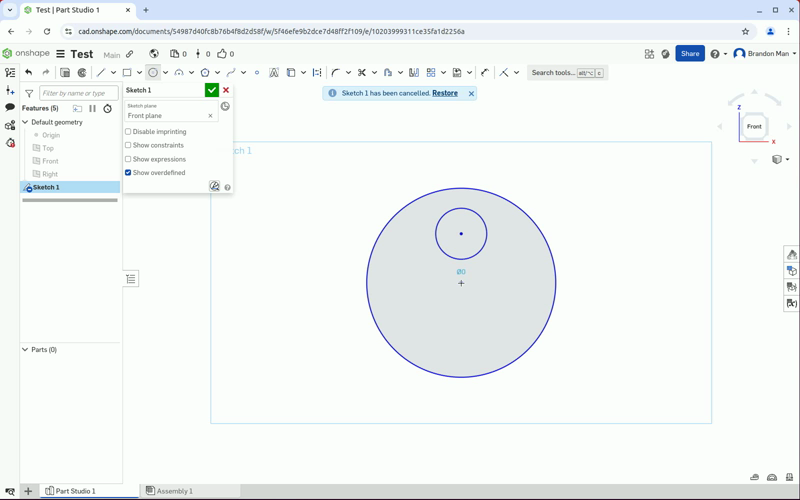
mouse_move(473, 282)
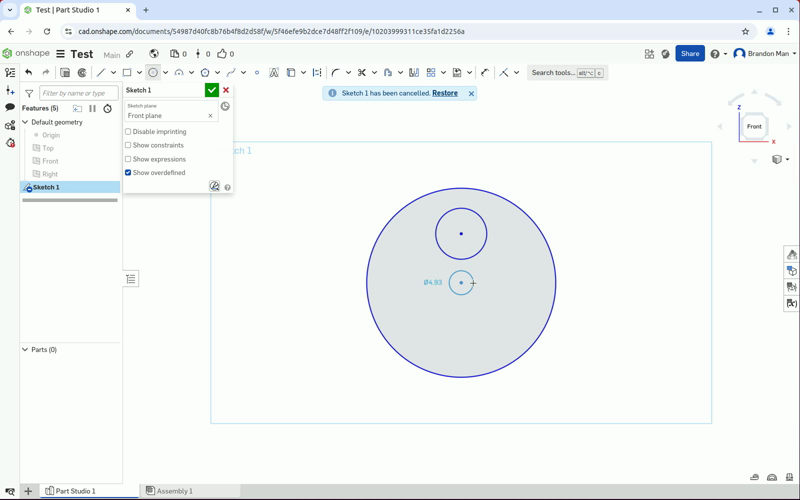
click(473, 282)
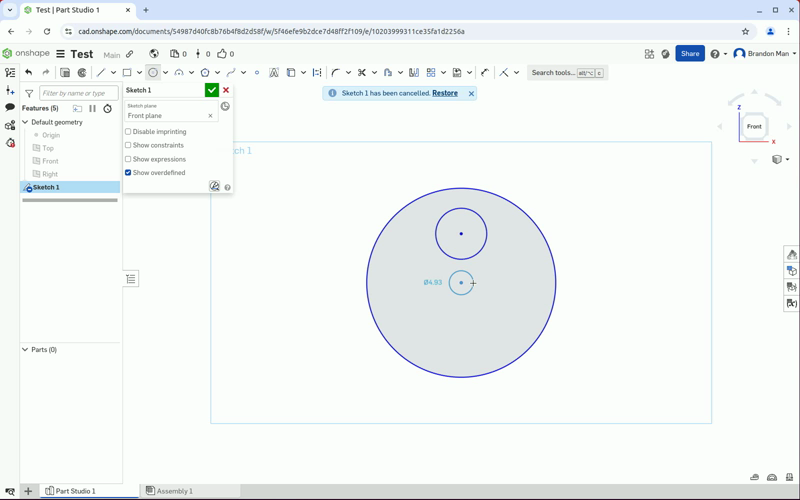
key(esc)
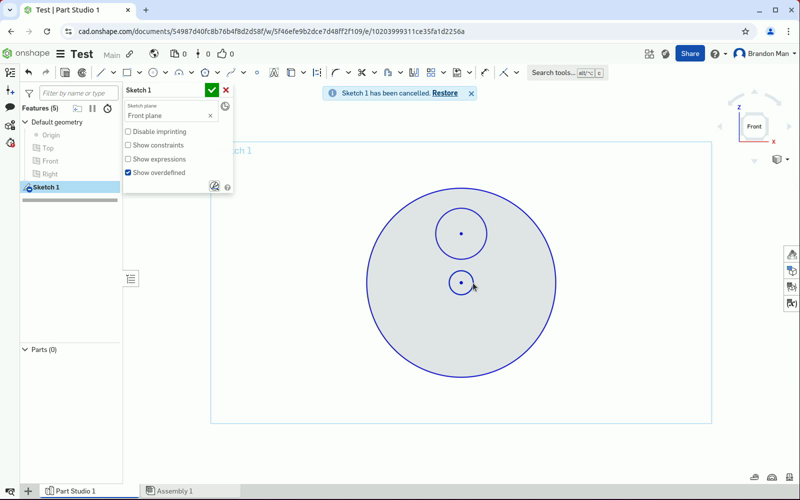
mouse_move(456, 311)
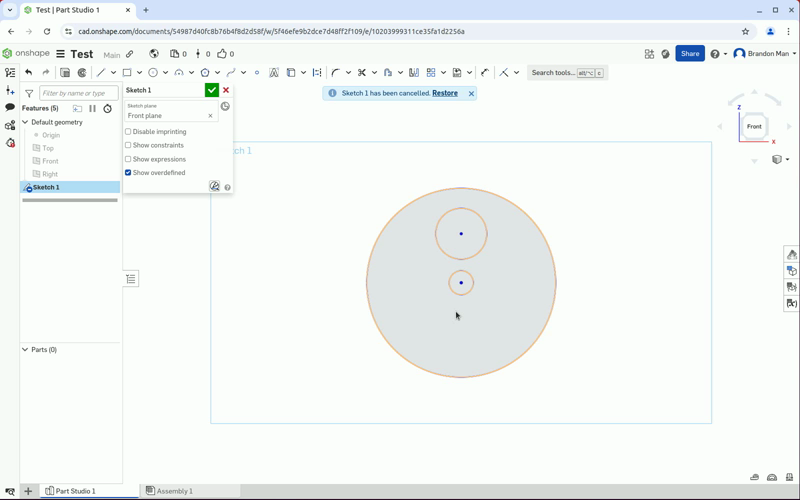
click(456, 311)
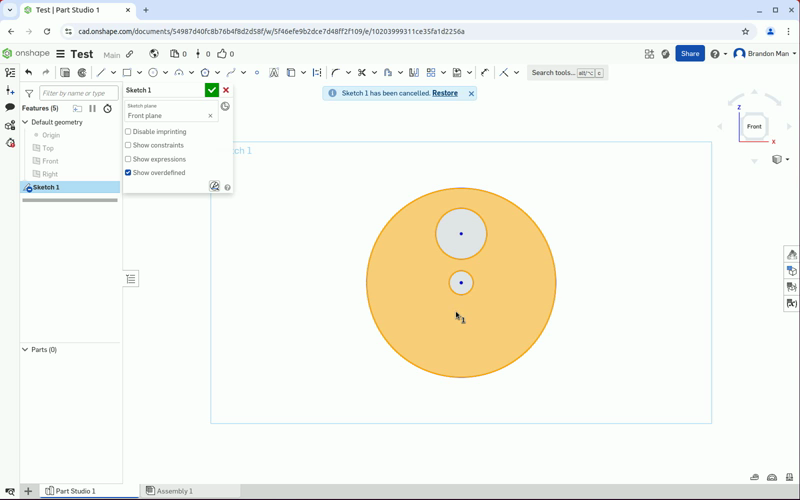
mouse_move(73, 352)
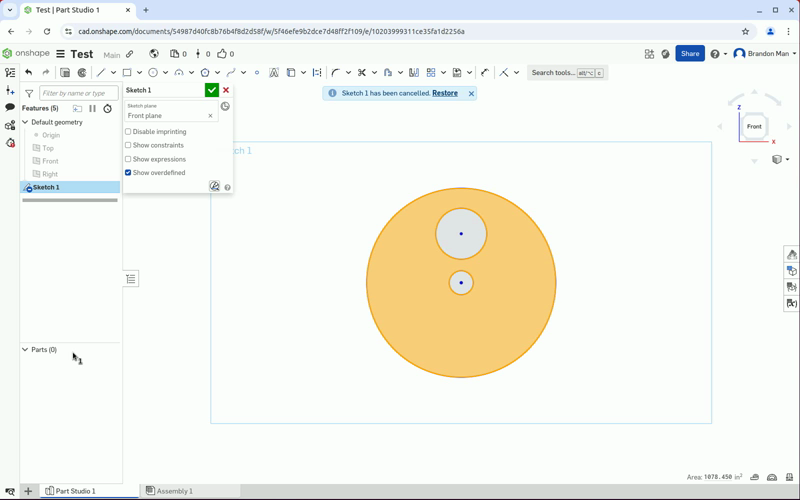
key(shift+y)
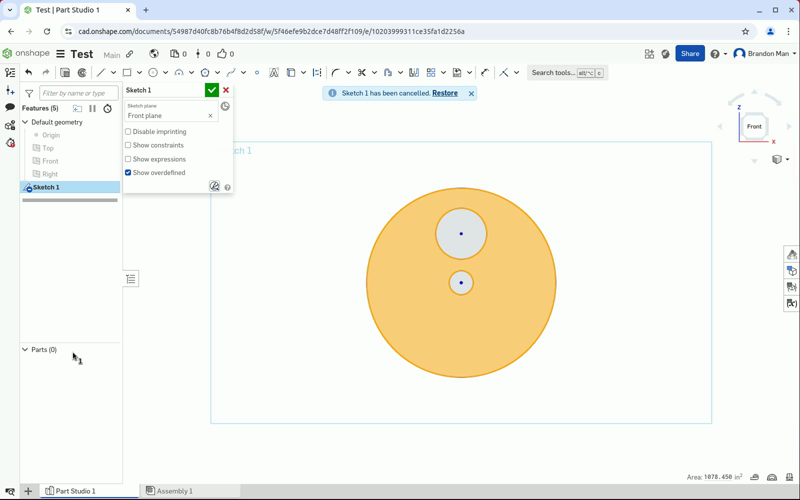
key(shift+e)
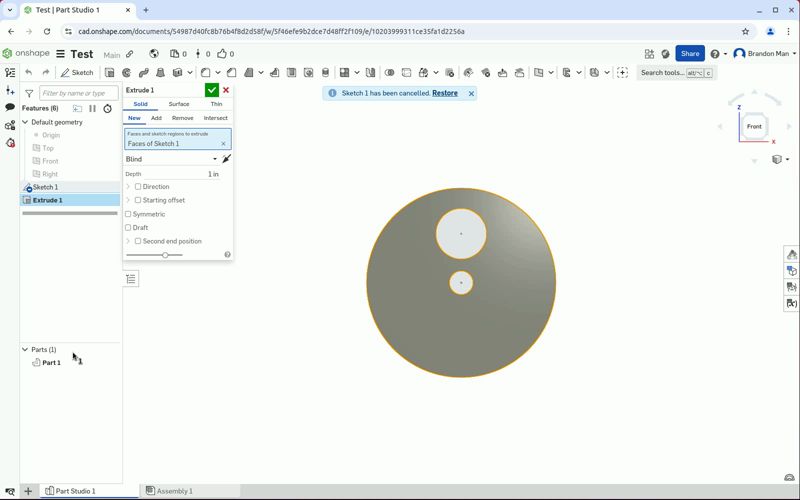
mouse_move(143, 106)
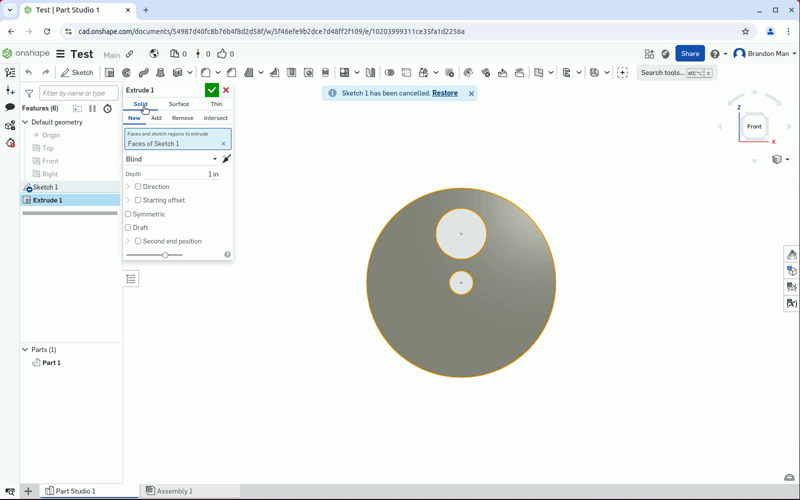
click(143, 106)
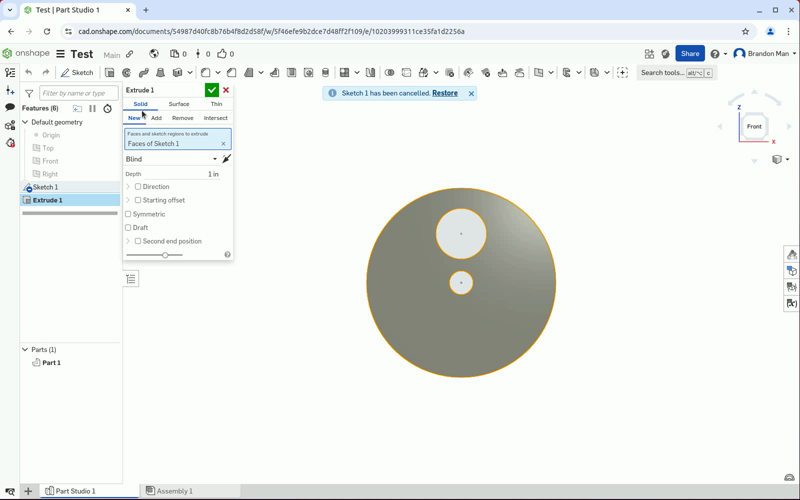
mouse_move(137, 120)
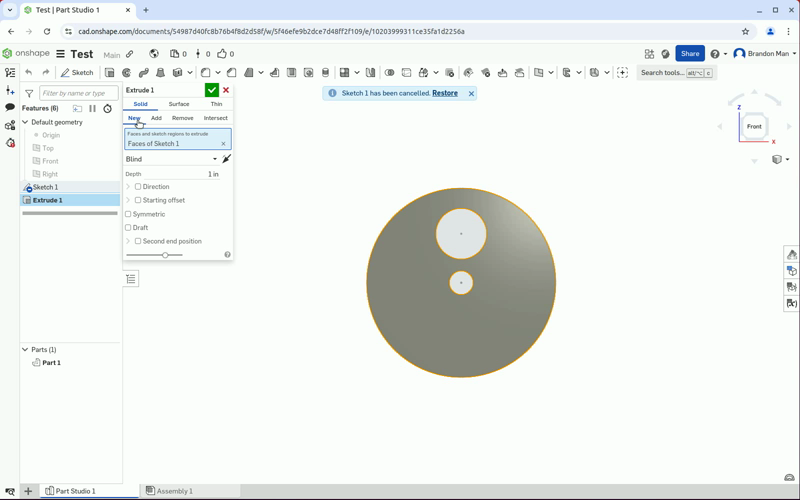
click(137, 120)
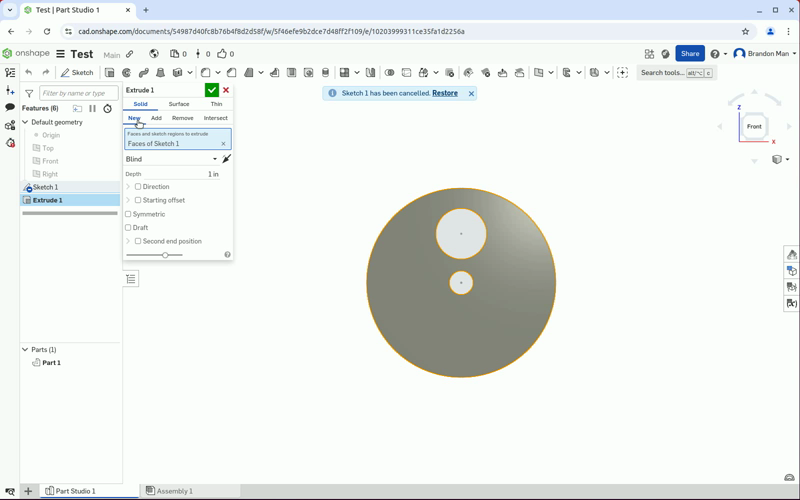
key(tab, 4)
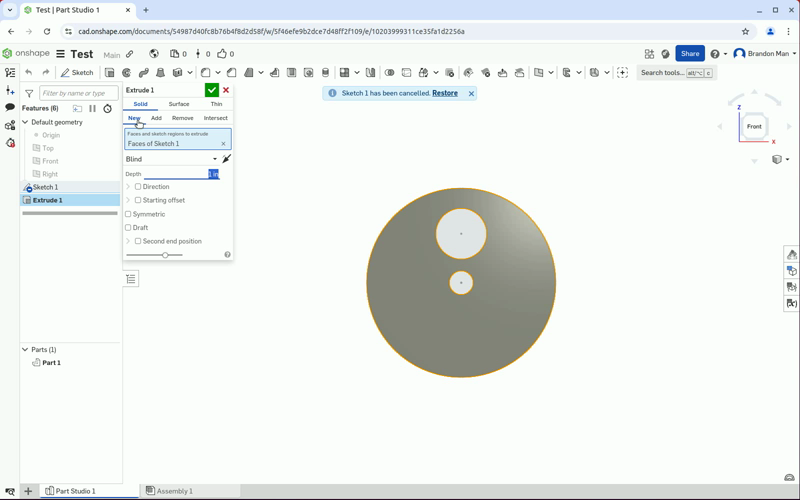
text(10.351)
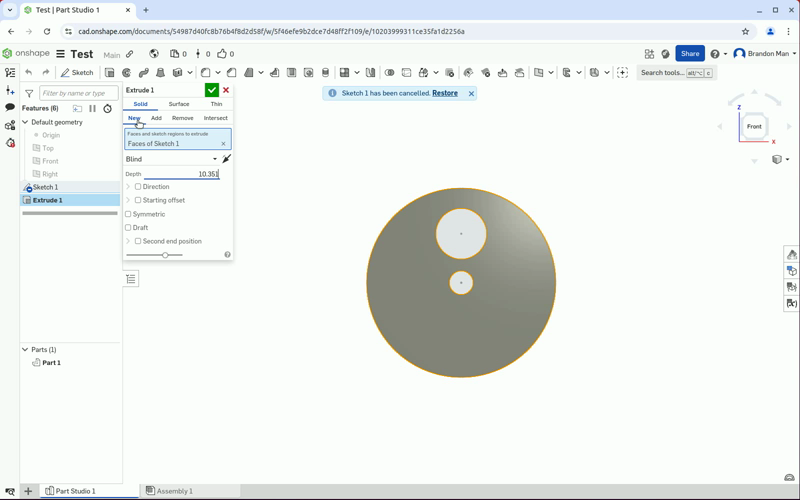
key(enter)
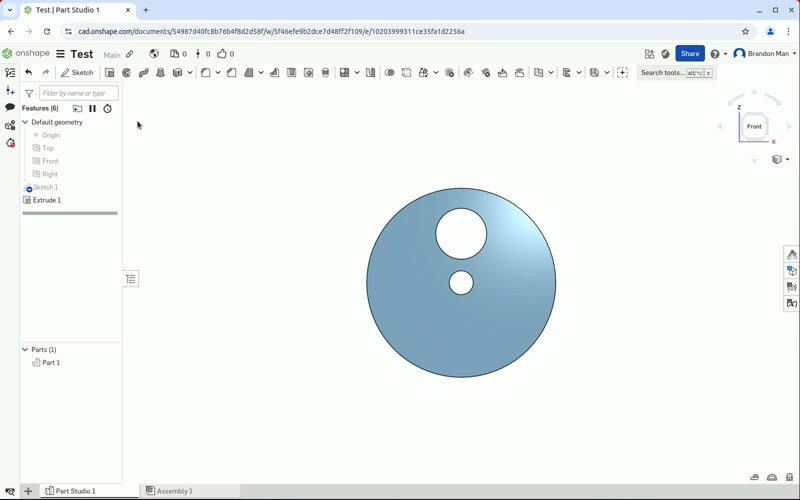
key(shift+h)
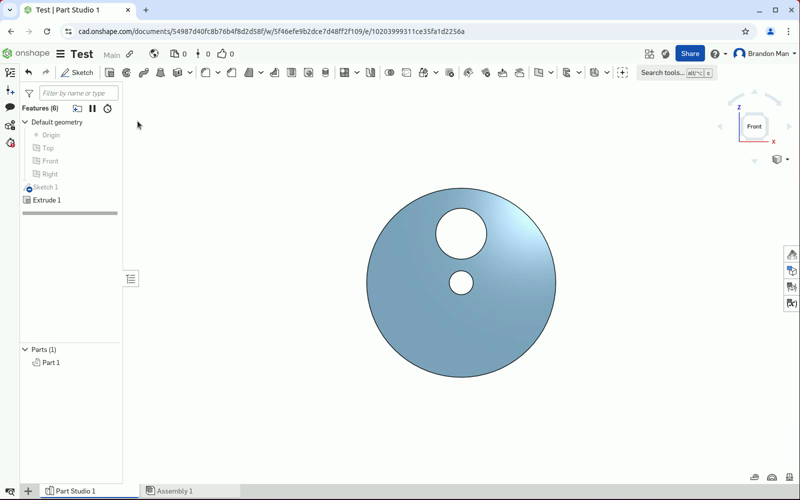
key(shift+h)
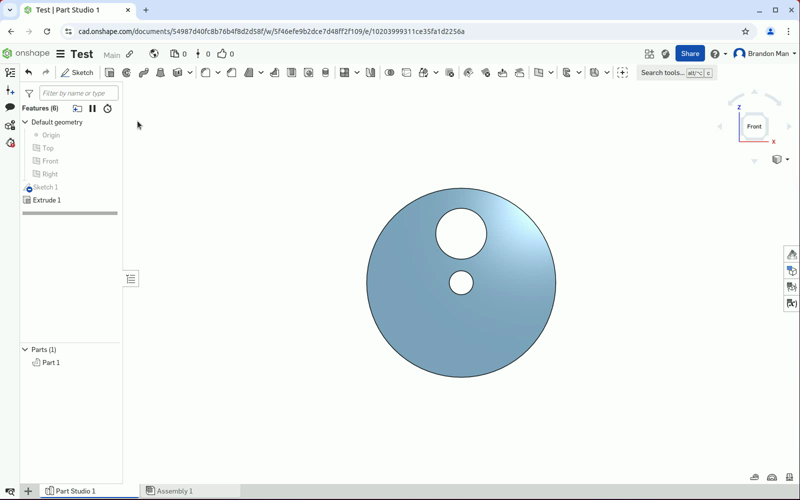
mouse_move(73, 189)
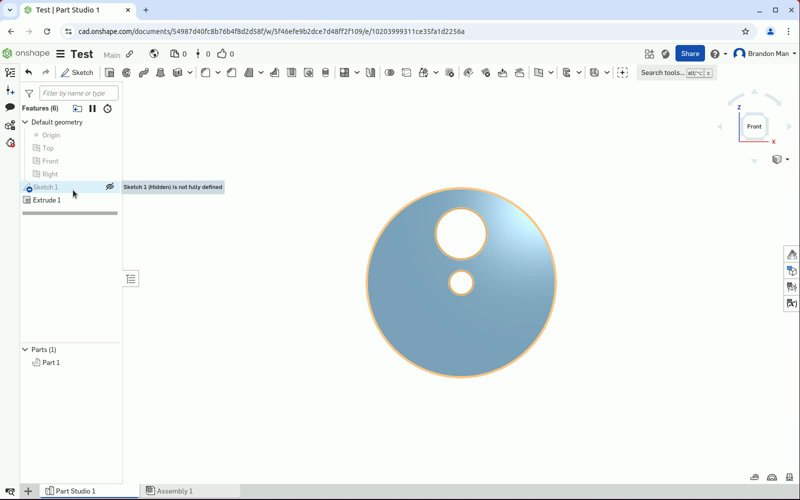
click(73, 189)
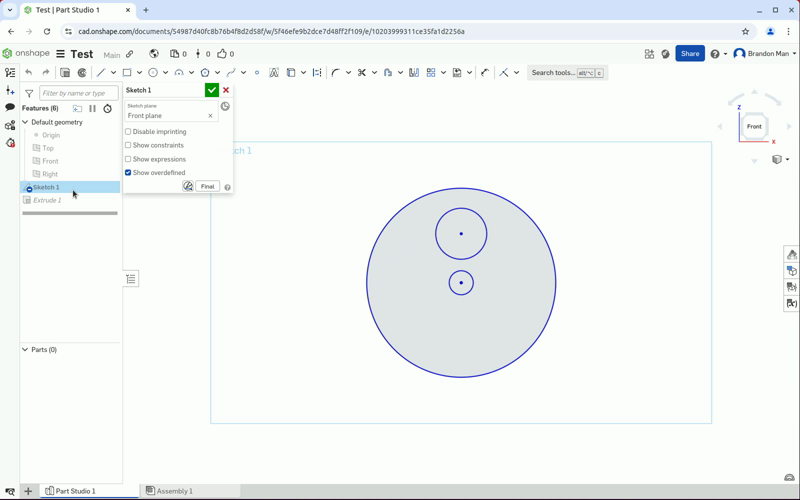
mouse_move(229, 92)
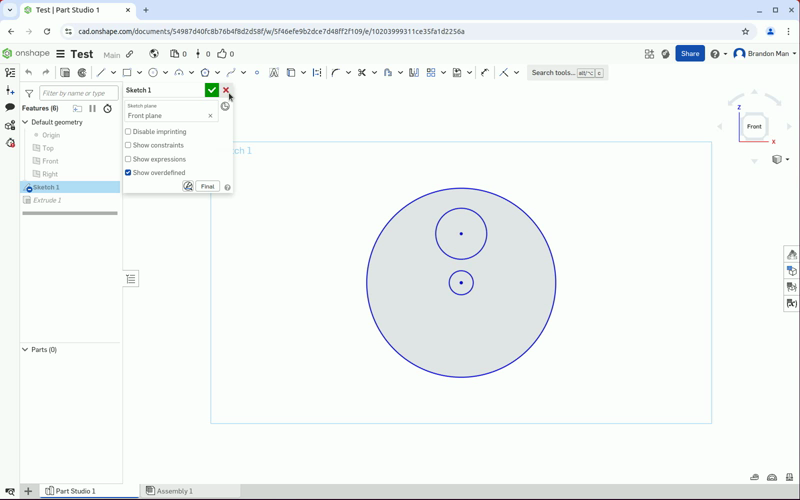
click(229, 92)
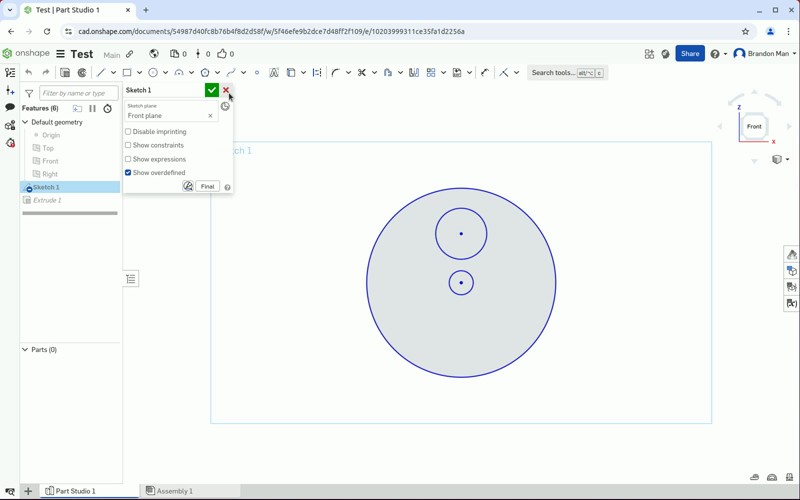
key(shift+s)
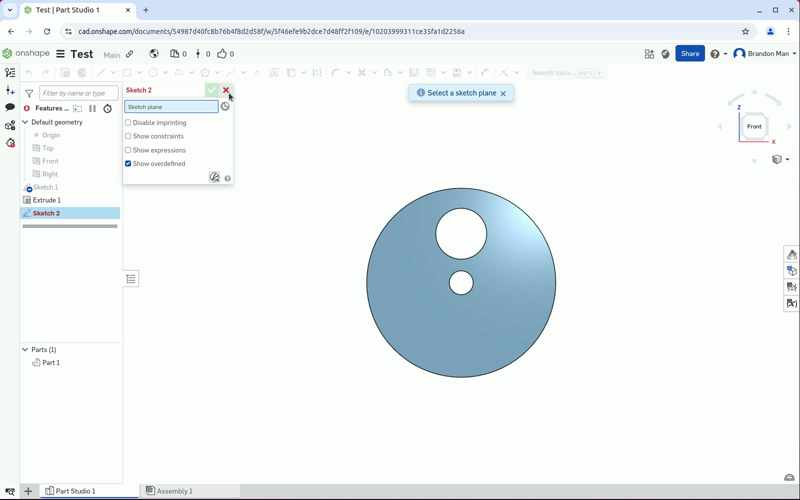
mouse_move(73, 163)
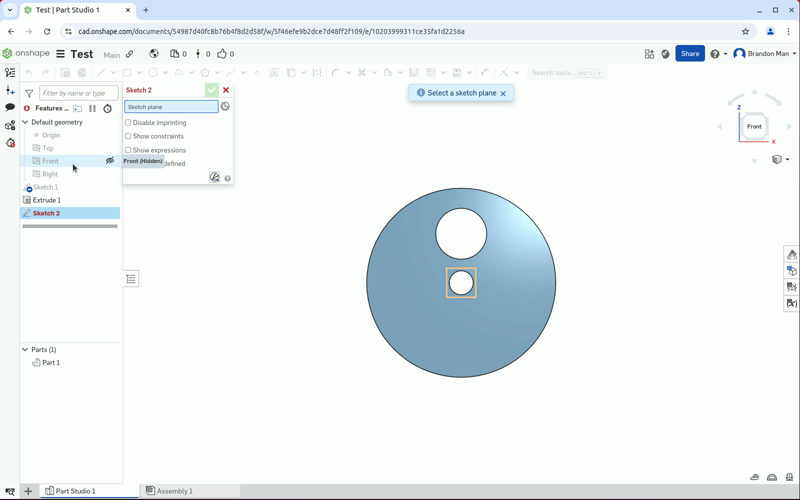
click(73, 163)
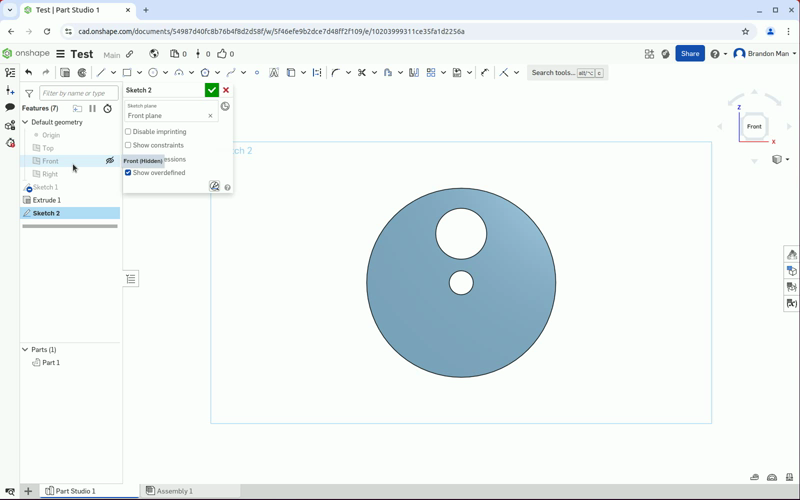
mouse_move(73, 352)
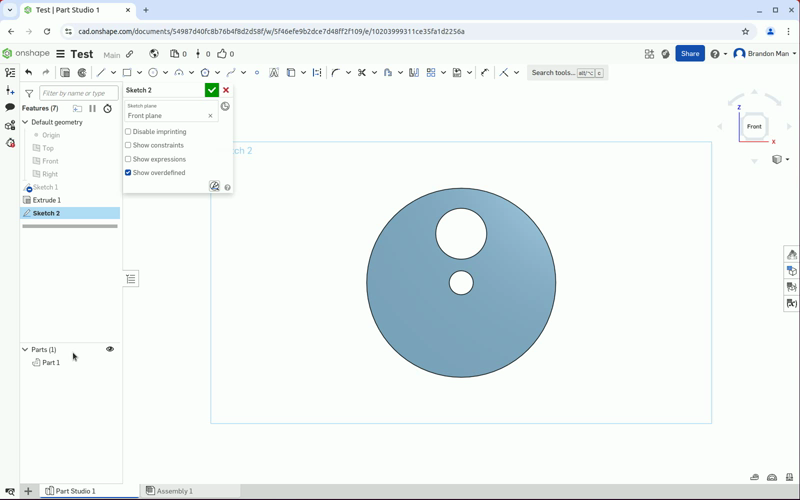
key(y)
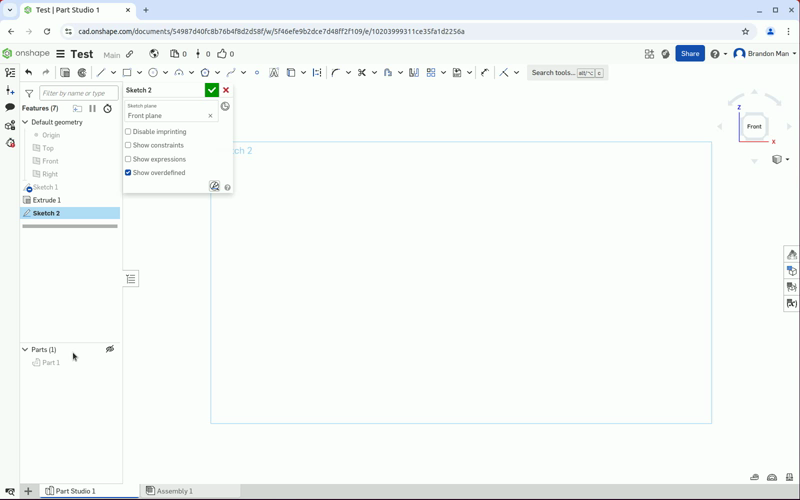
key(c)
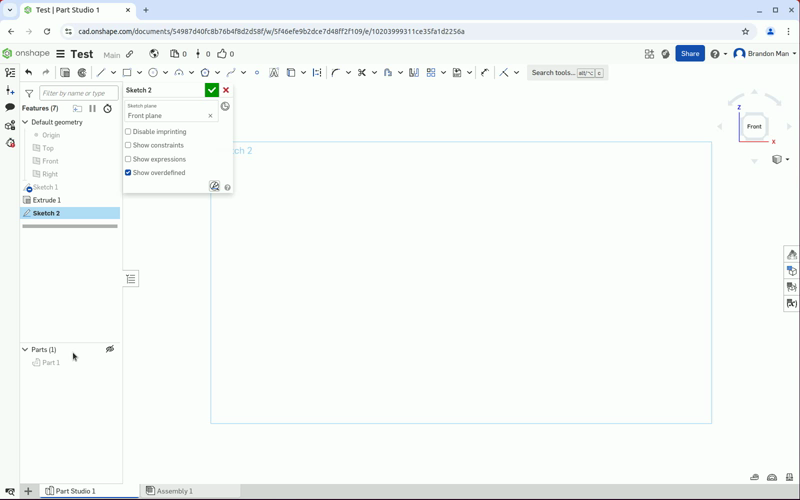
key_down(shift)
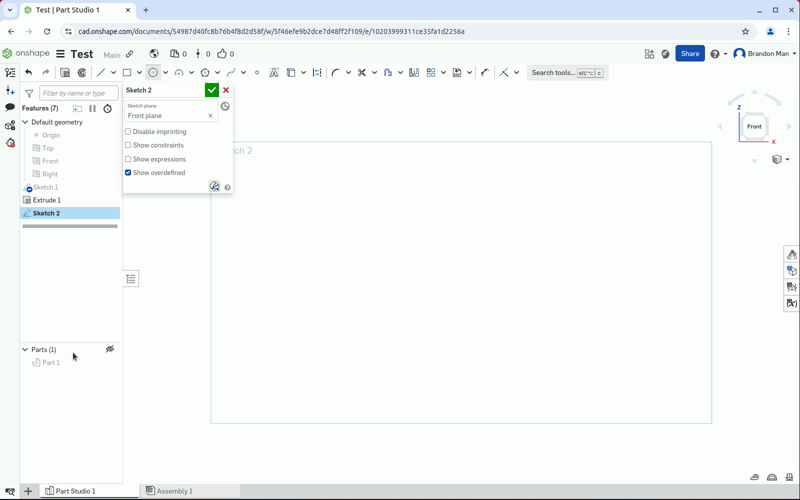
mouse_move(461, 232)
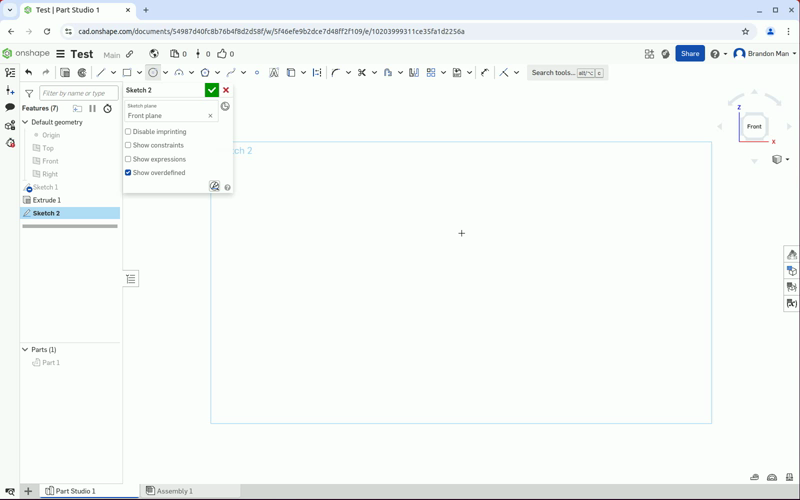
click(461, 232)
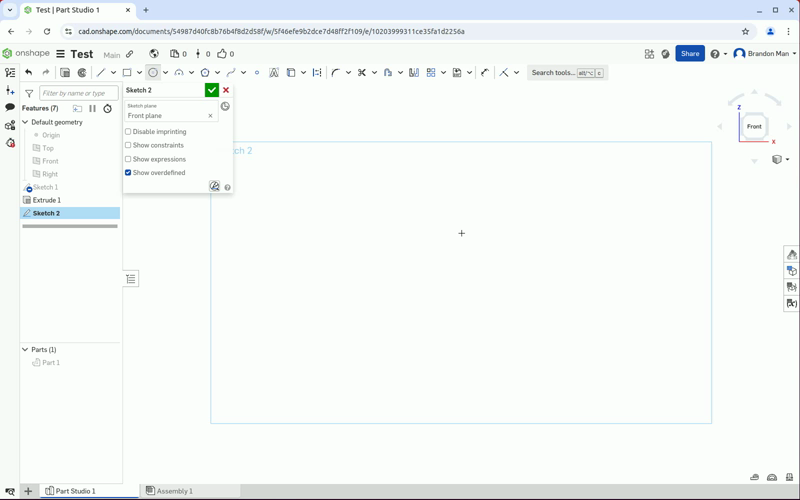
key_up(shift)
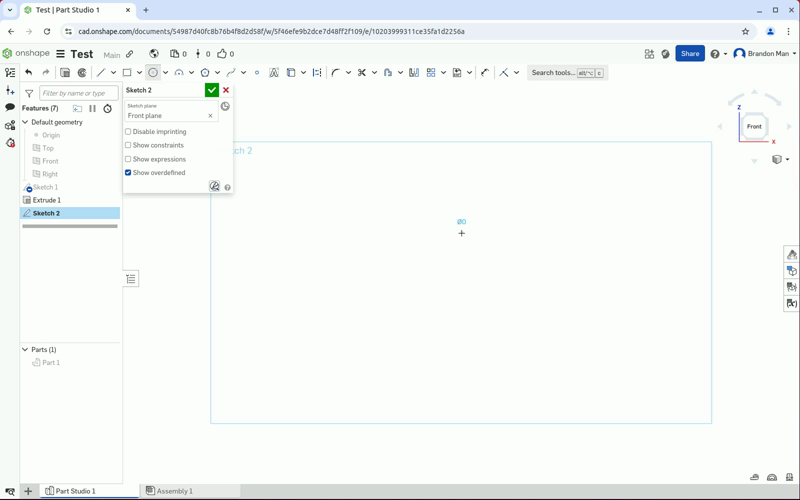
mouse_move(487, 232)
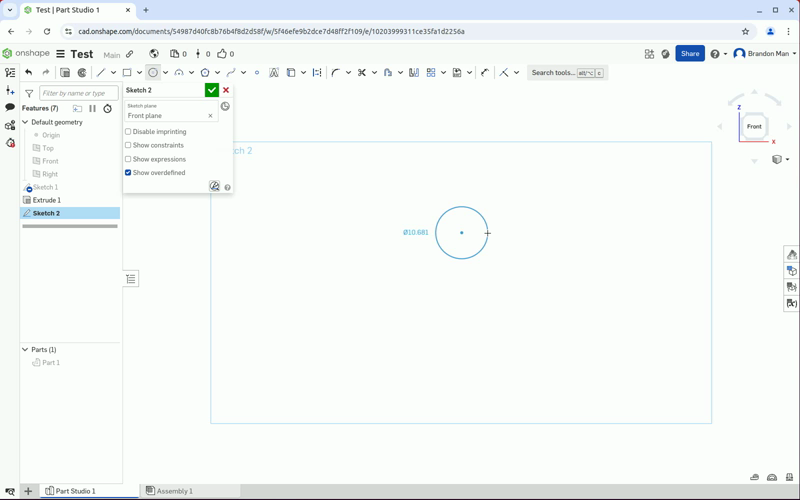
click(487, 232)
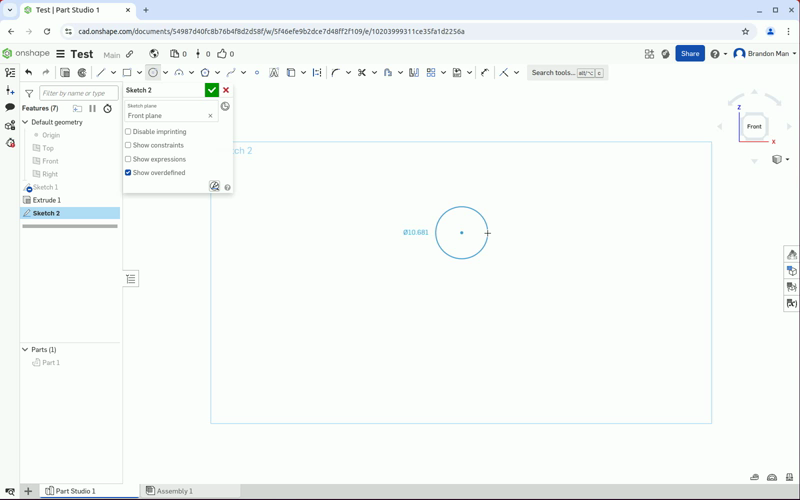
key(esc)
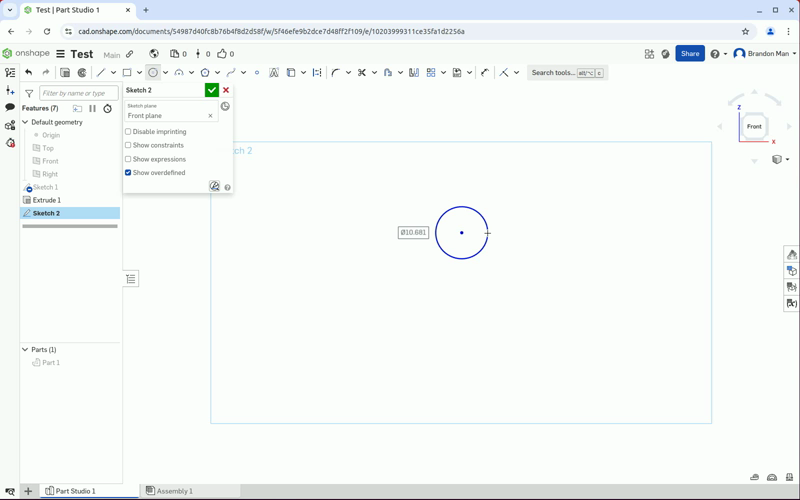
mouse_move(468, 224)
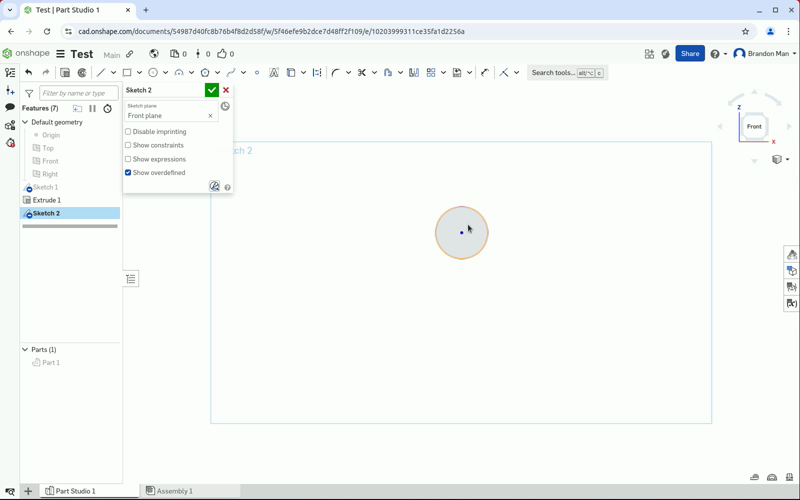
click(468, 224)
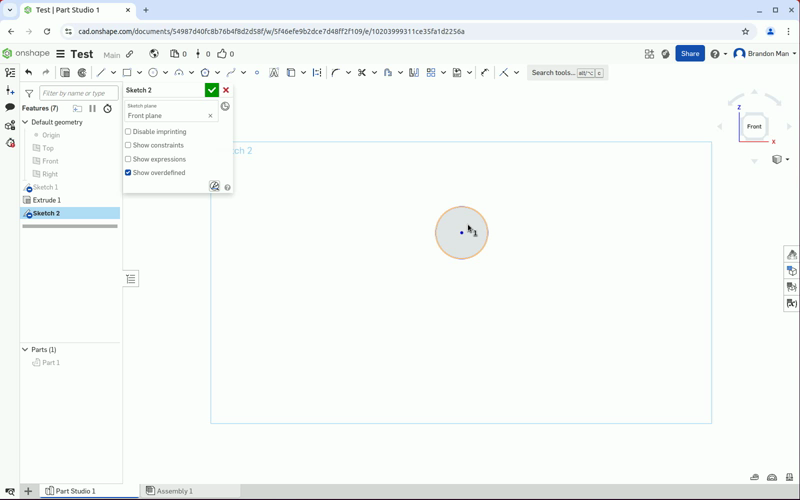
mouse_move(73, 352)
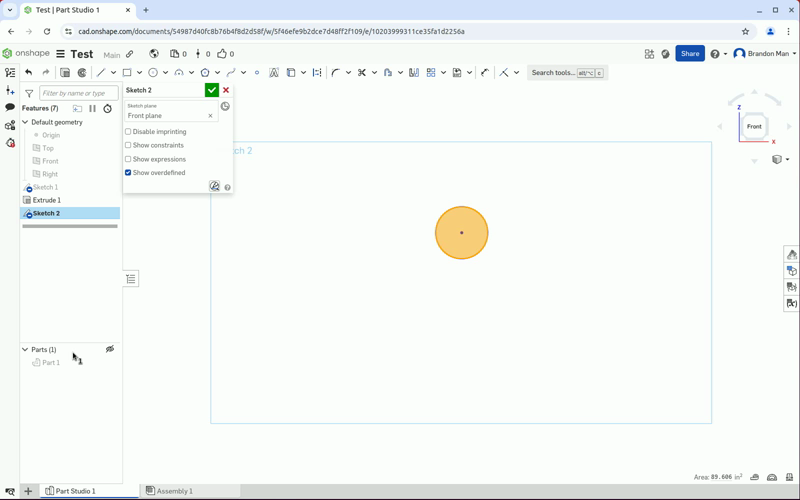
key(shift+y)
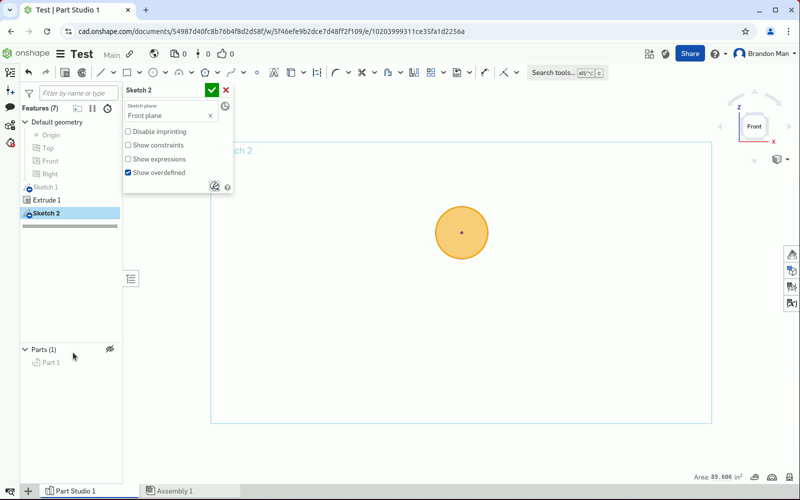
key(shift+e)
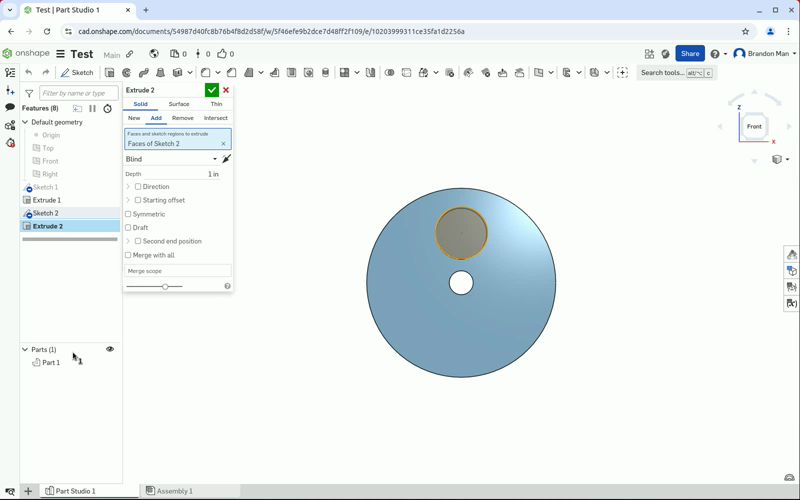
mouse_move(143, 106)
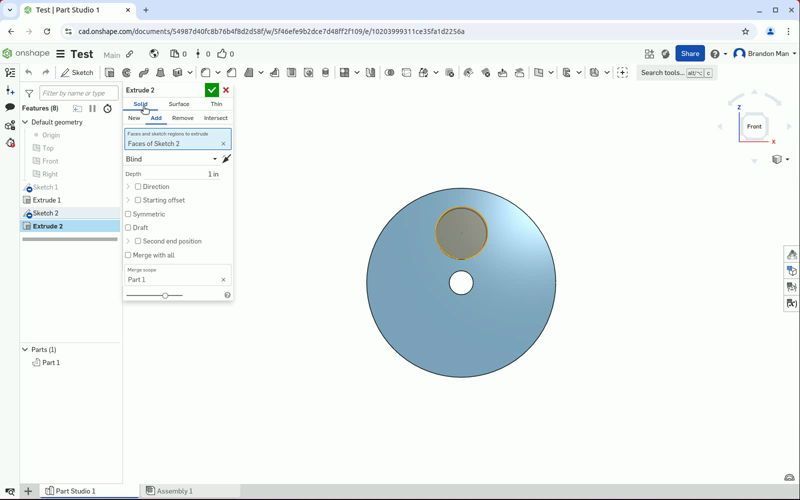
click(143, 106)
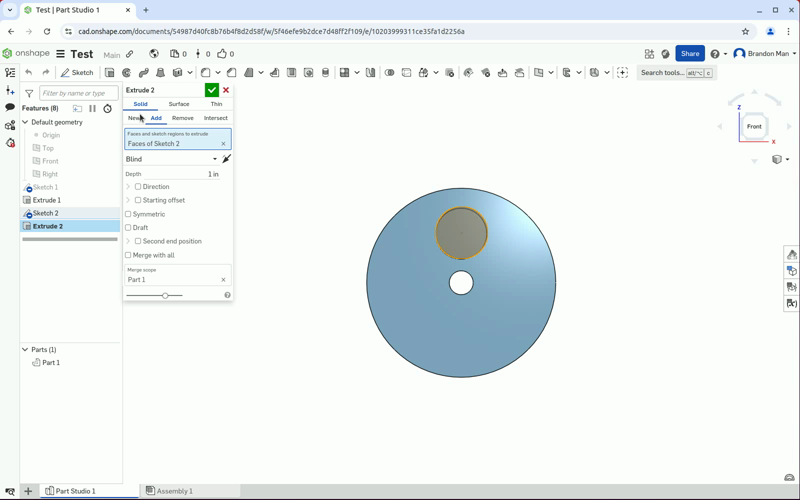
mouse_move(137, 120)
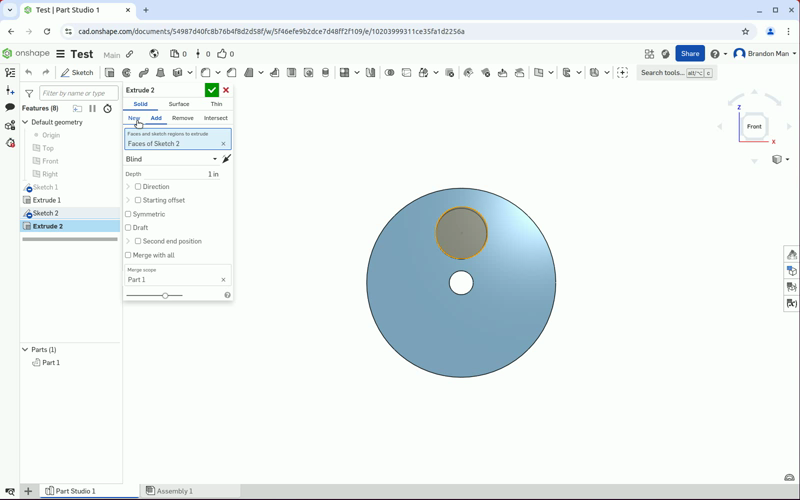
click(137, 120)
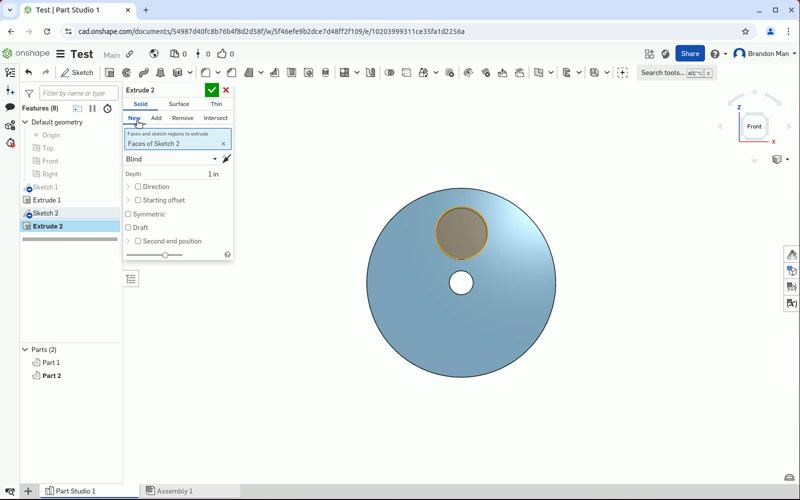
key(tab, 4)
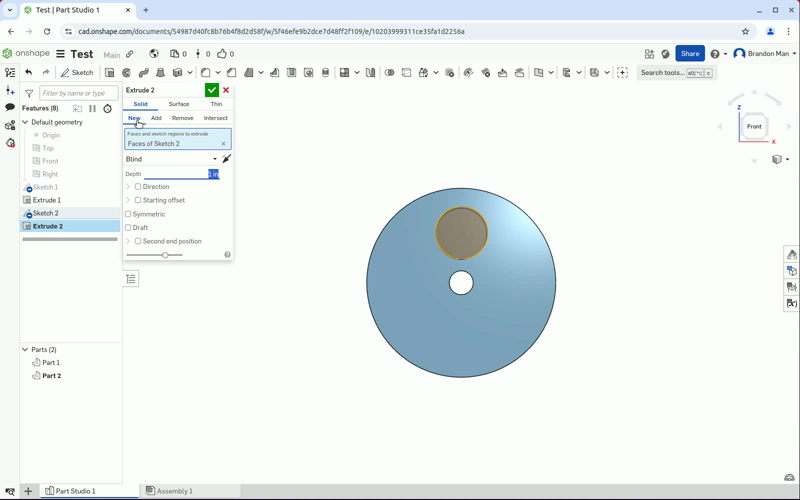
text(23.108)
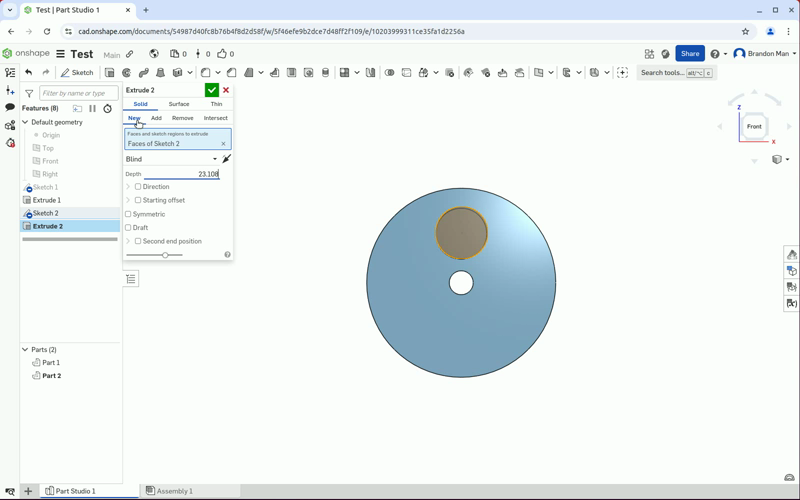
key(enter)
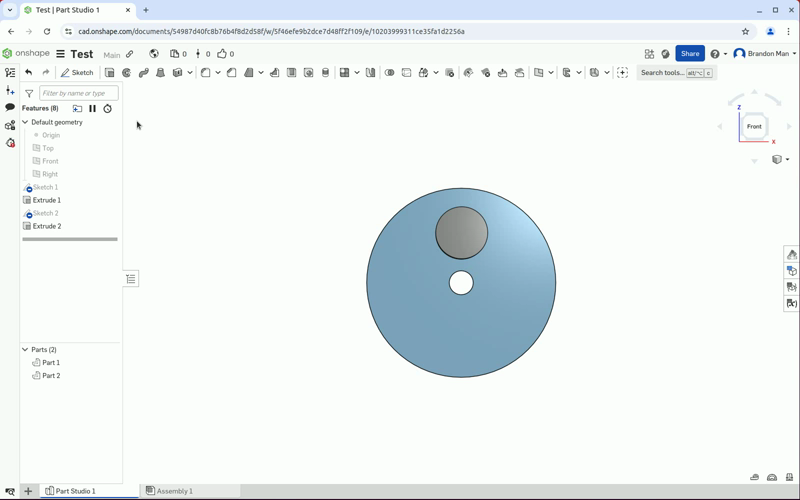
key(shift+h)
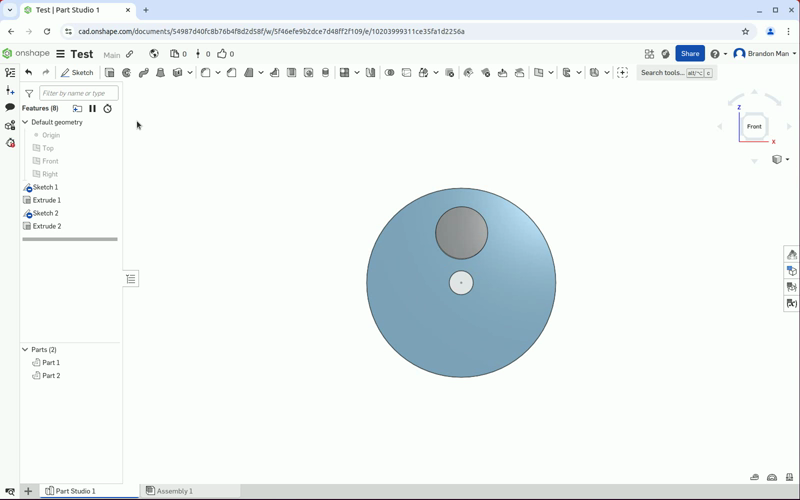
key(shift+h)
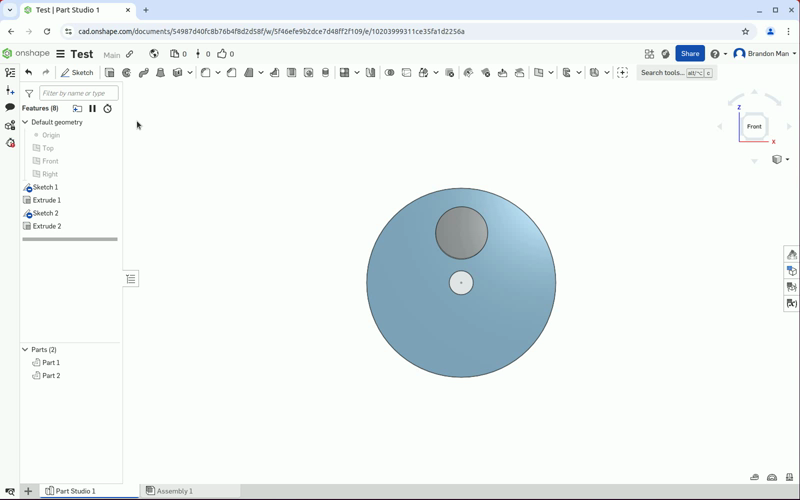
key(shift+7)
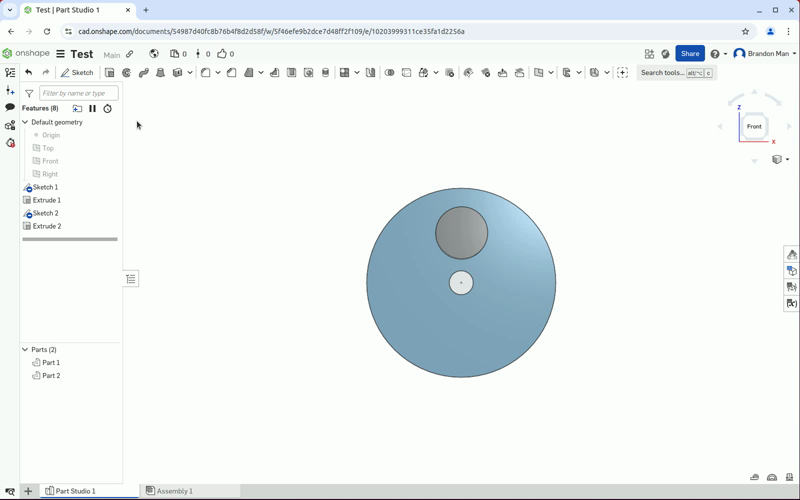
key(left, 2)
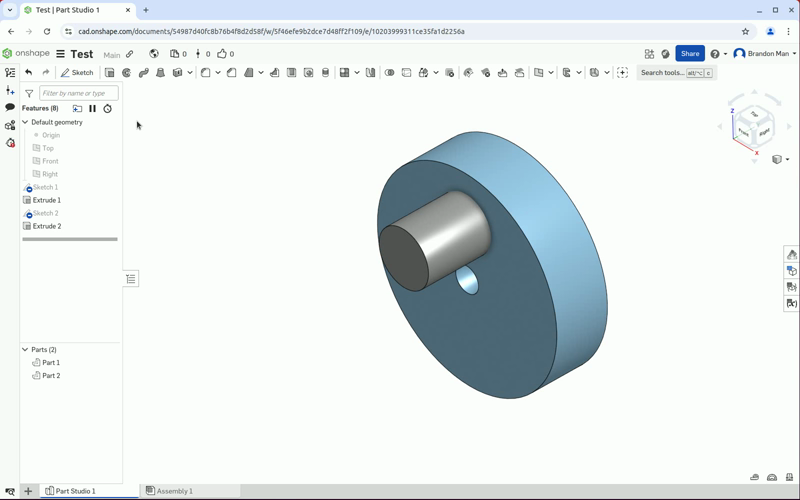
key(down, 2)
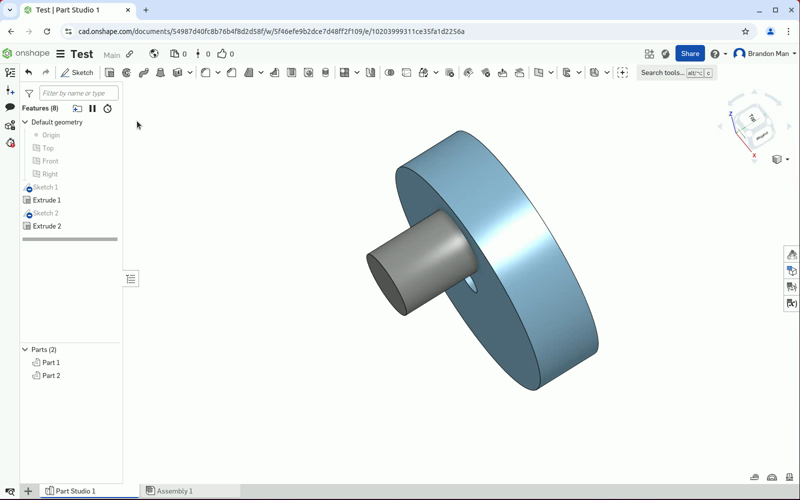
key(up, 2)
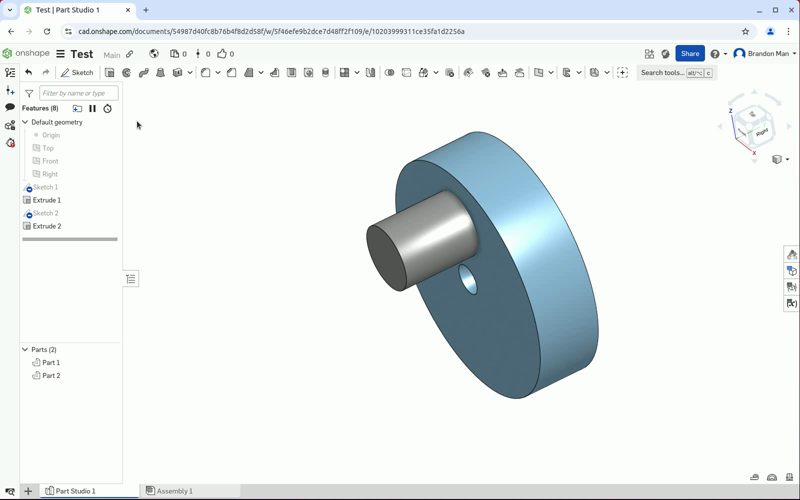
key(right, 2)
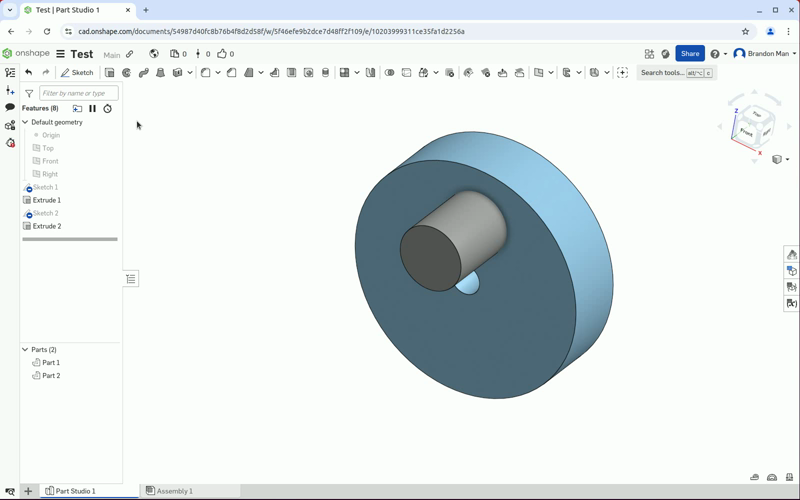
mouse_move(73, 189)
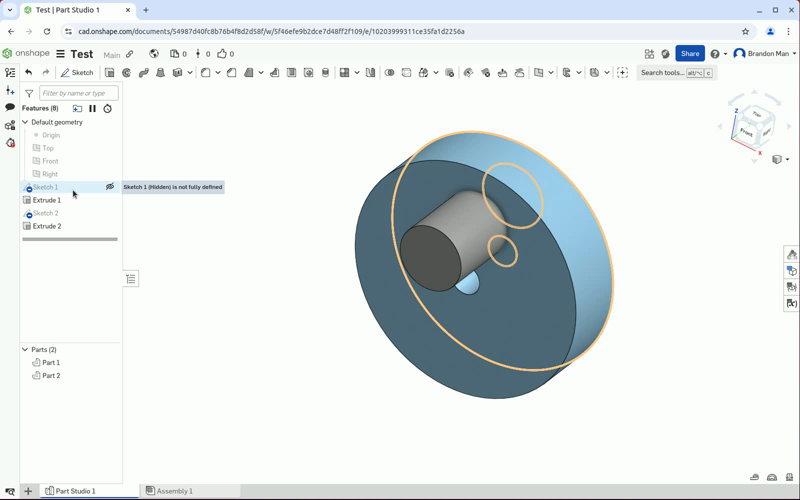
click(73, 189)